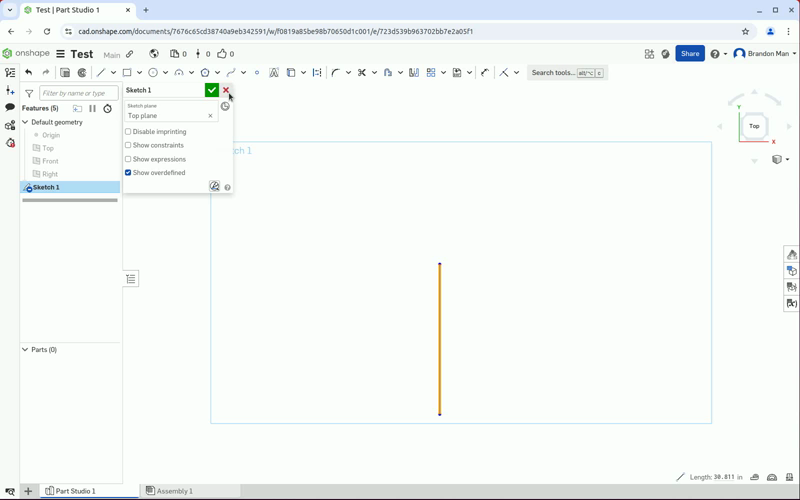
key(shift+h)
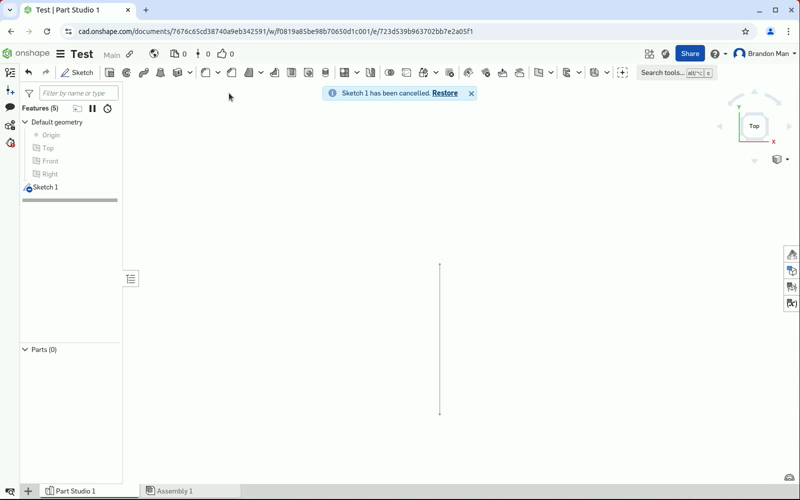
key(shift+s)
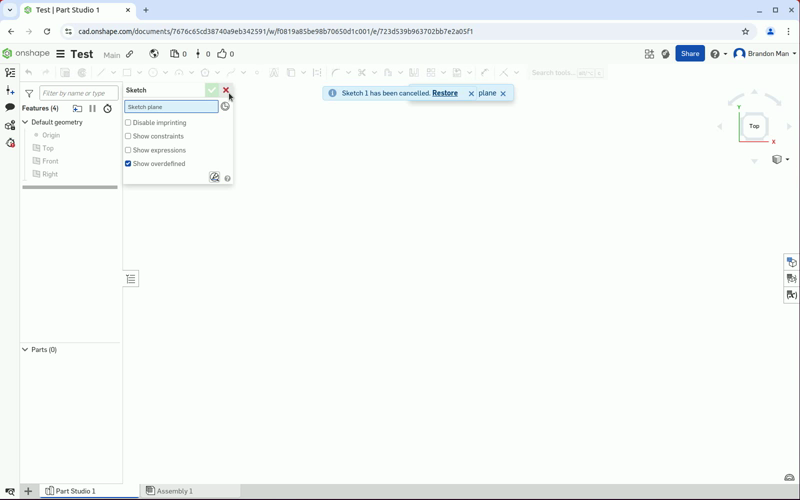
mouse_move(73, 150)
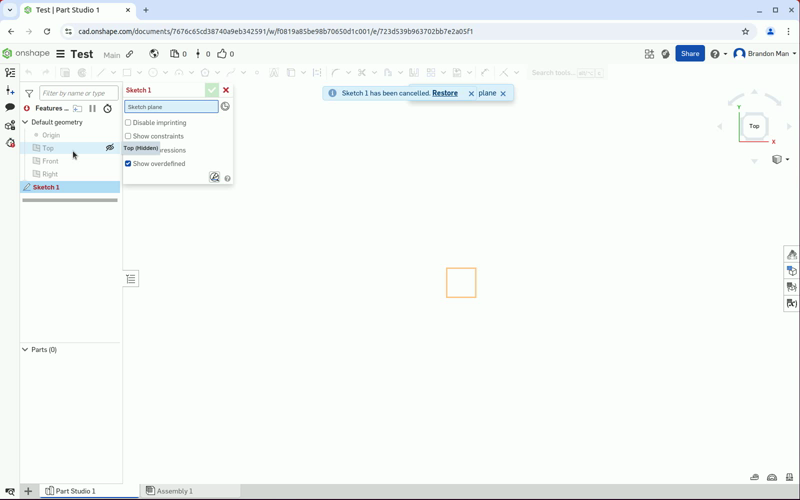
click(73, 150)
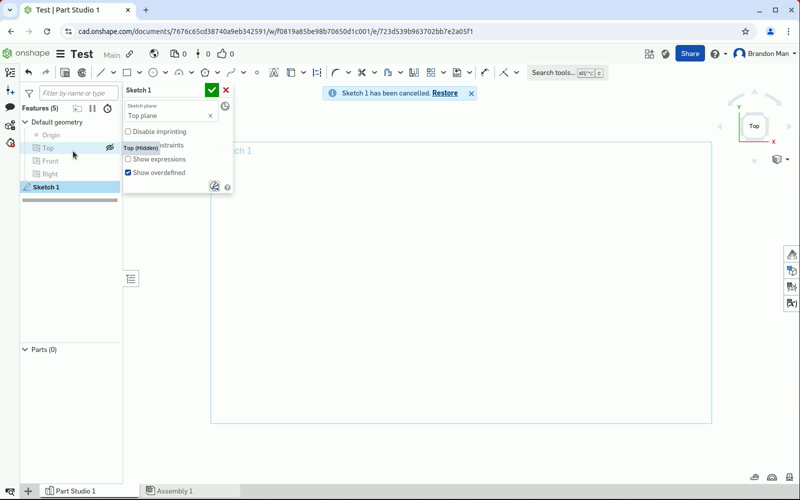
mouse_move(73, 352)
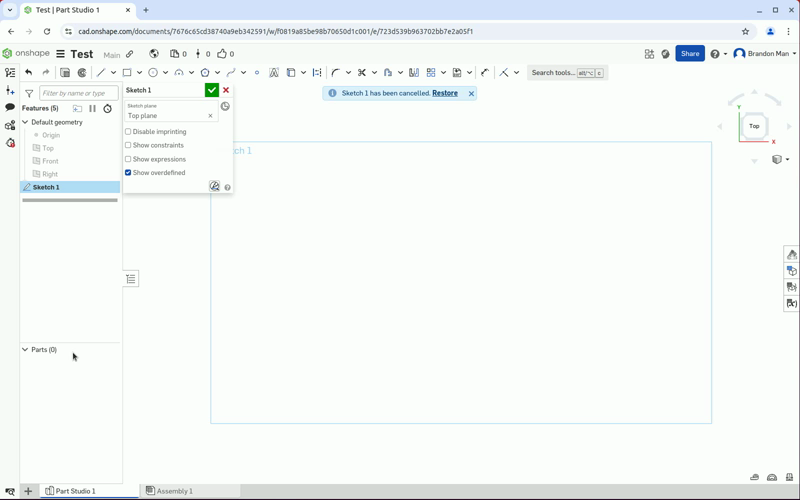
key(y)
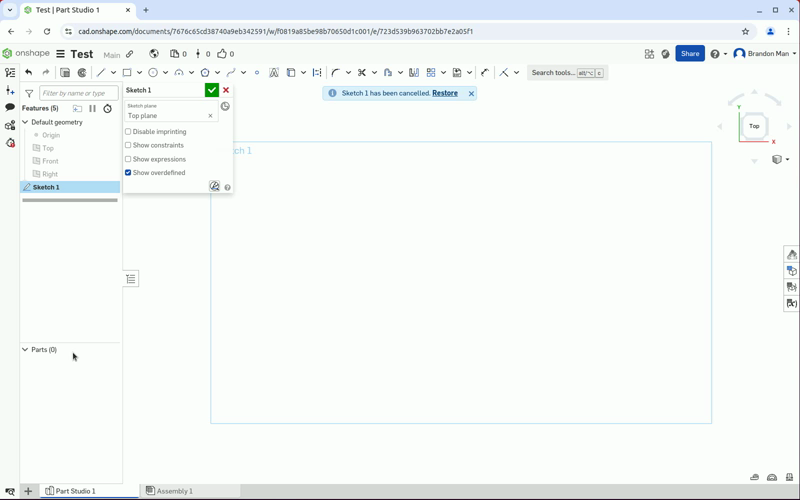
key(l)
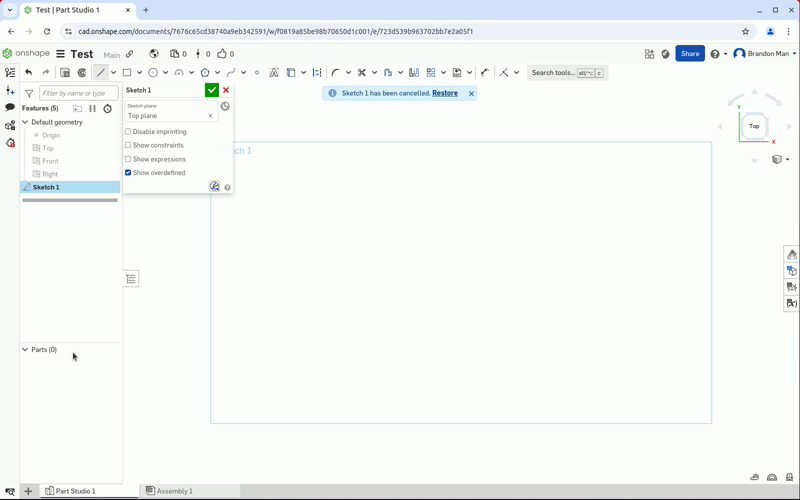
key_down(shift)
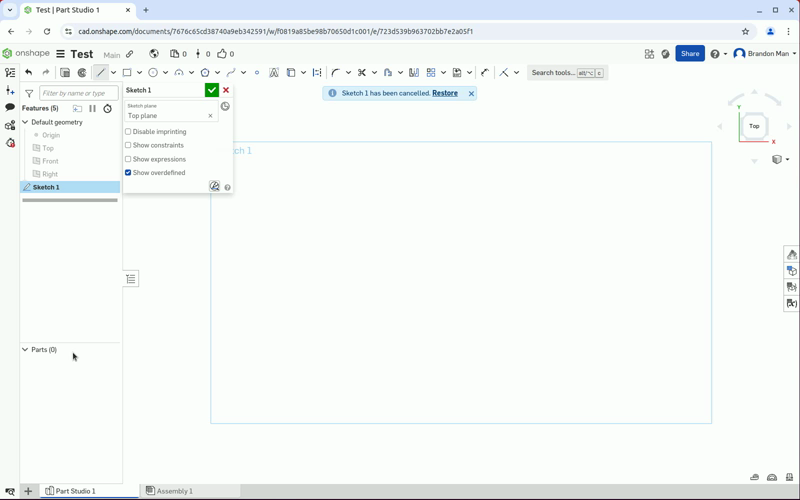
mouse_move(418, 300)
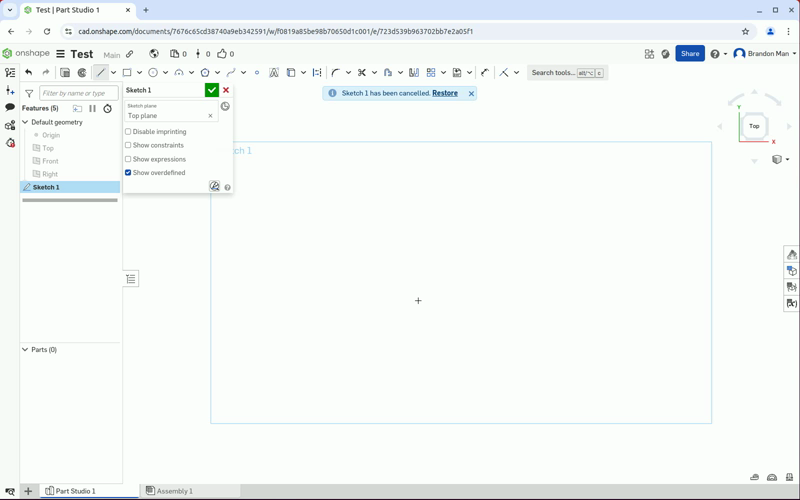
click(418, 300)
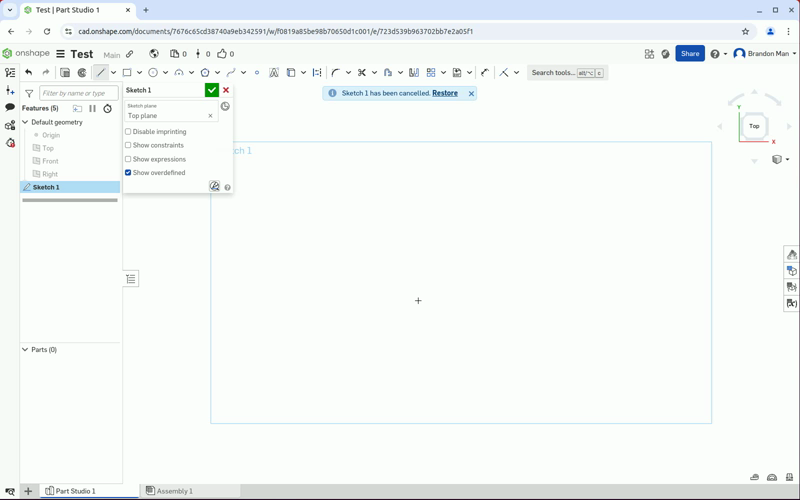
key_up(shift)
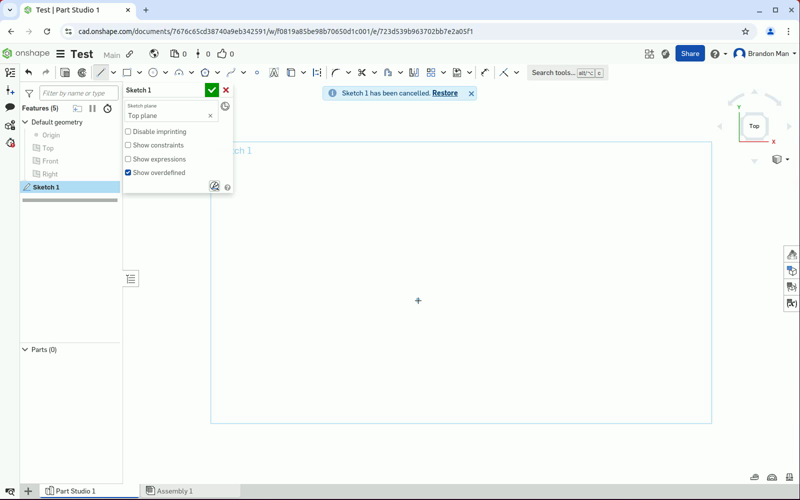
key_down(shift)
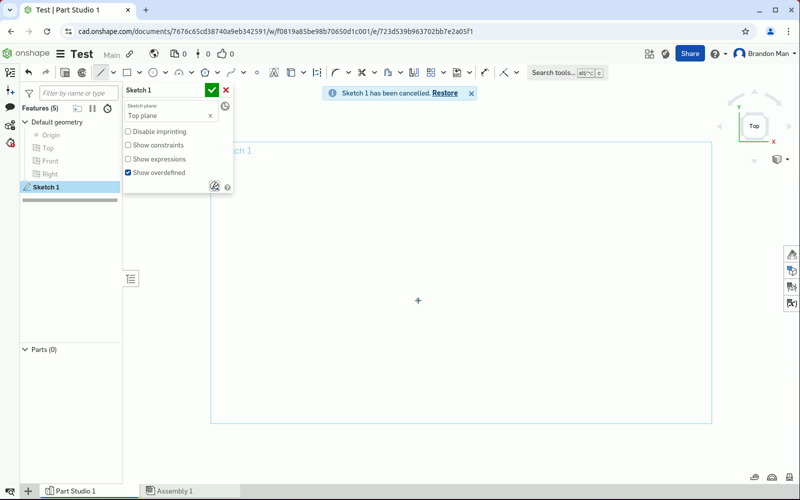
mouse_move(504, 300)
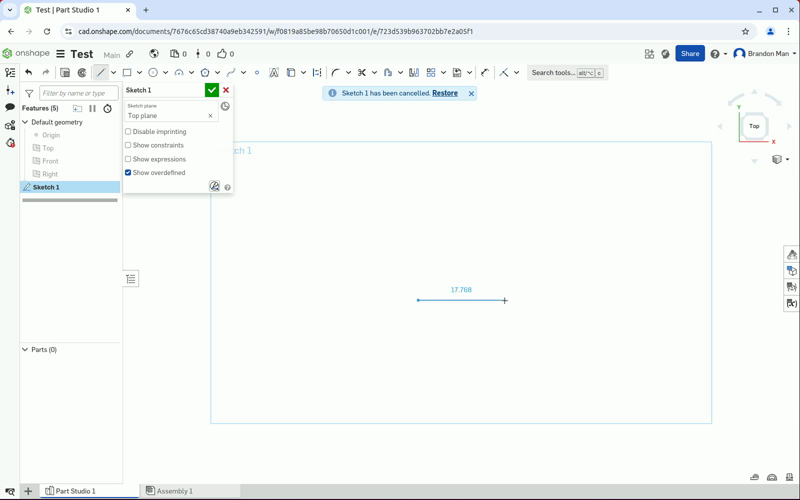
click(504, 300)
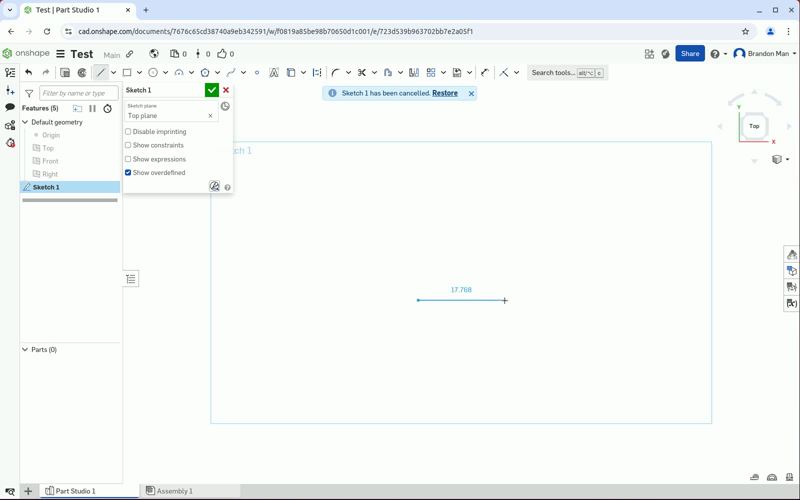
key_up(shift)
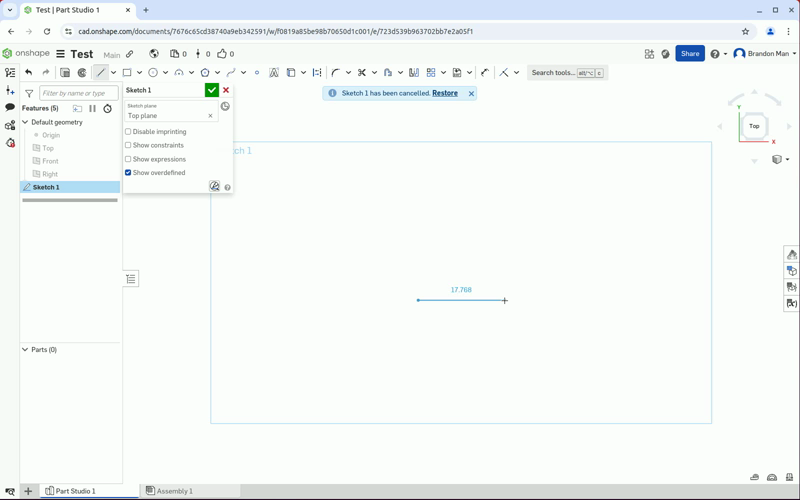
key_down(shift)
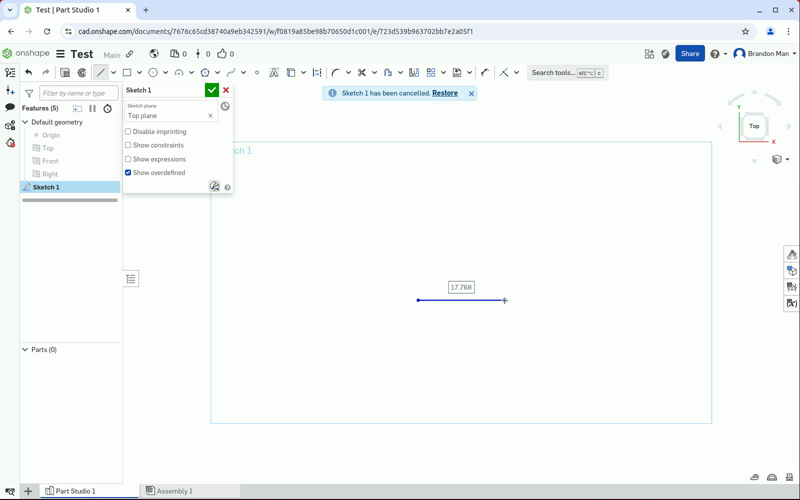
mouse_move(534, 300)
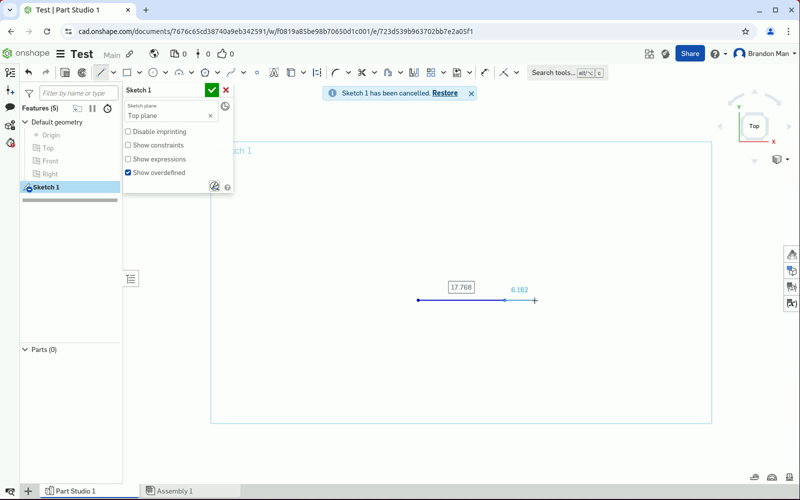
mouse_move(504, 249)
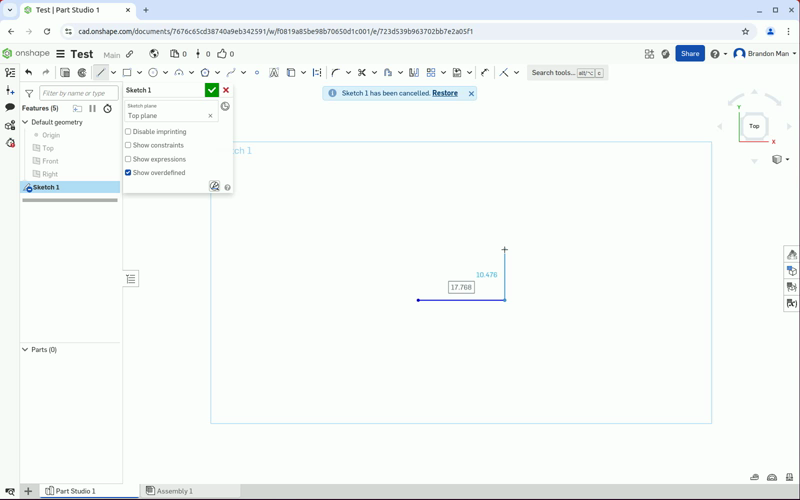
click(504, 249)
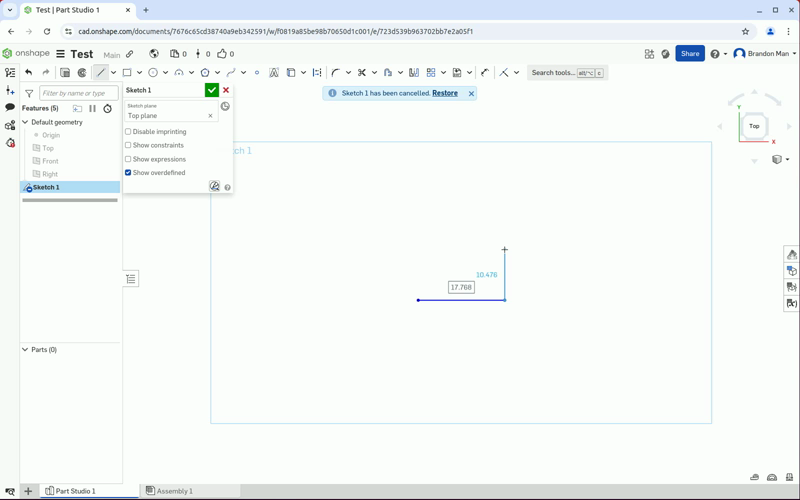
key_up(shift)
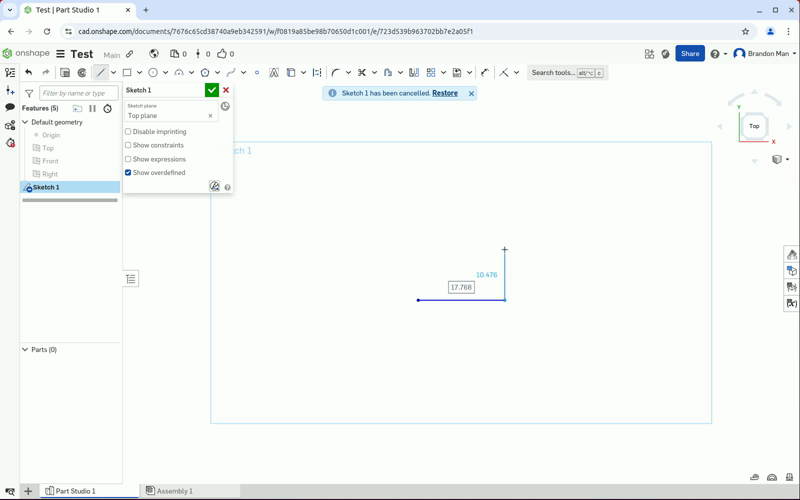
key_down(shift)
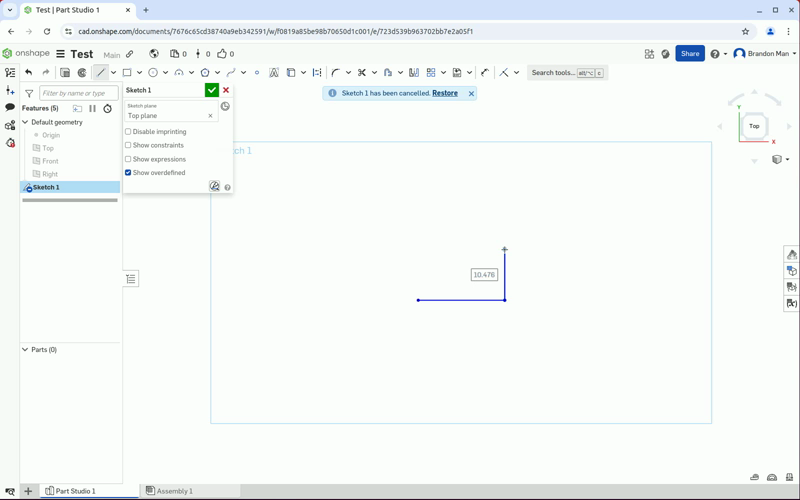
mouse_move(418, 249)
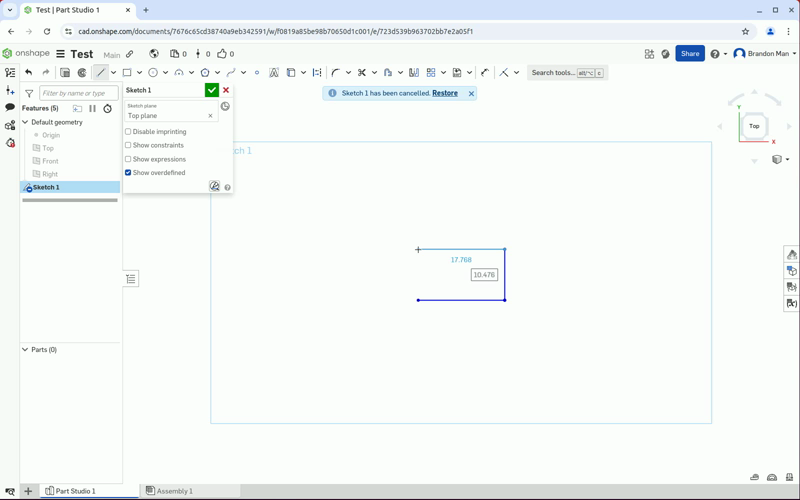
click(418, 249)
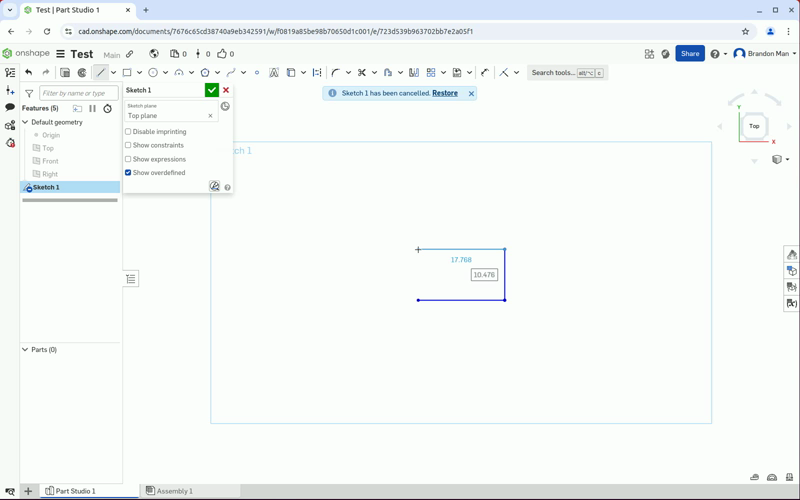
key_up(shift)
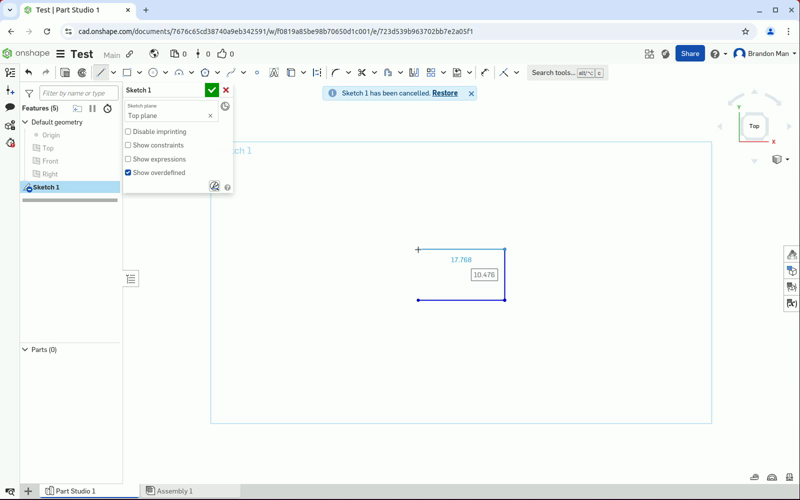
mouse_move(448, 249)
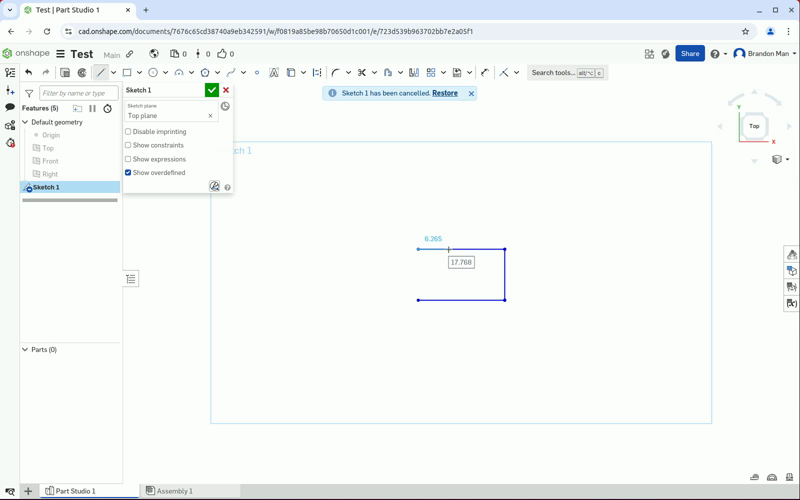
key_down(shift)
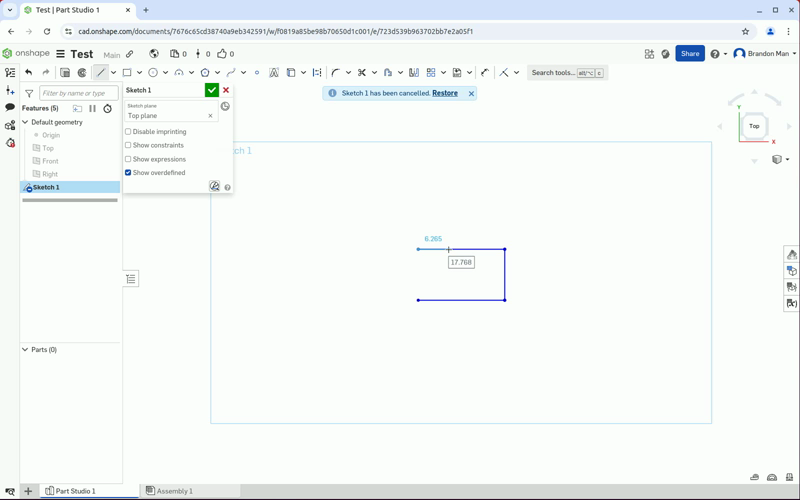
mouse_move(418, 300)
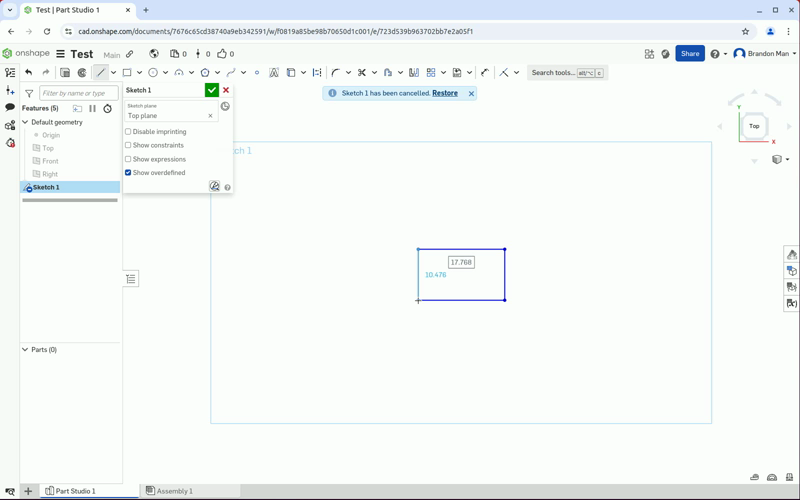
key_up(shift)
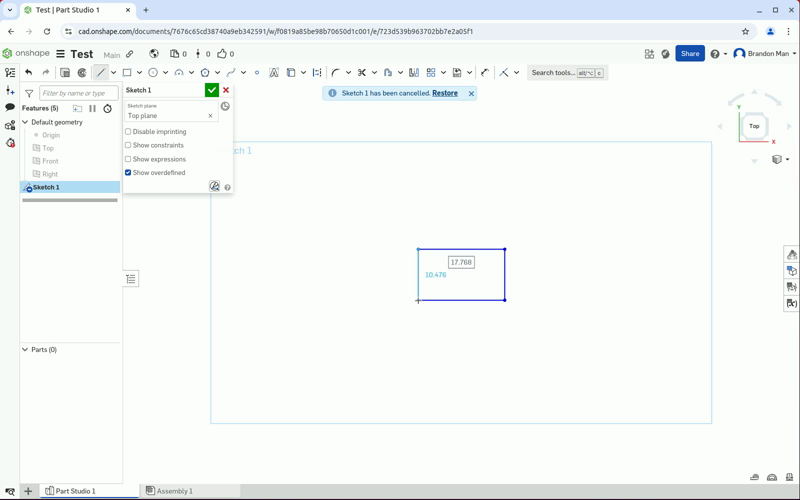
click(418, 300)
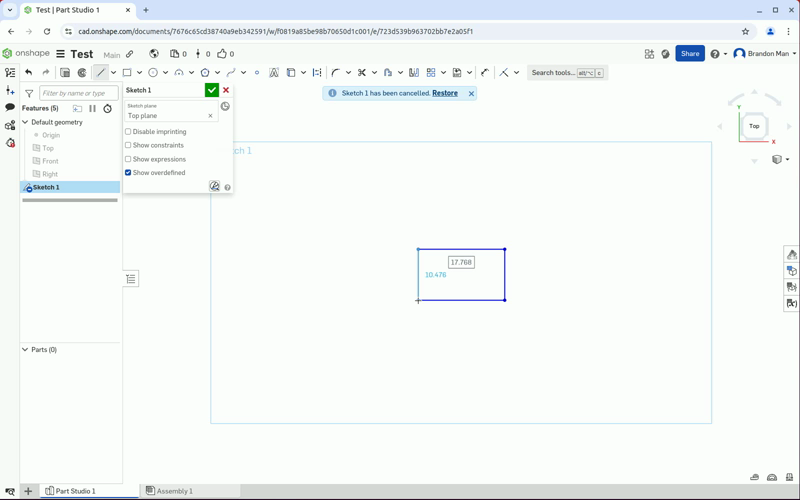
key(esc)
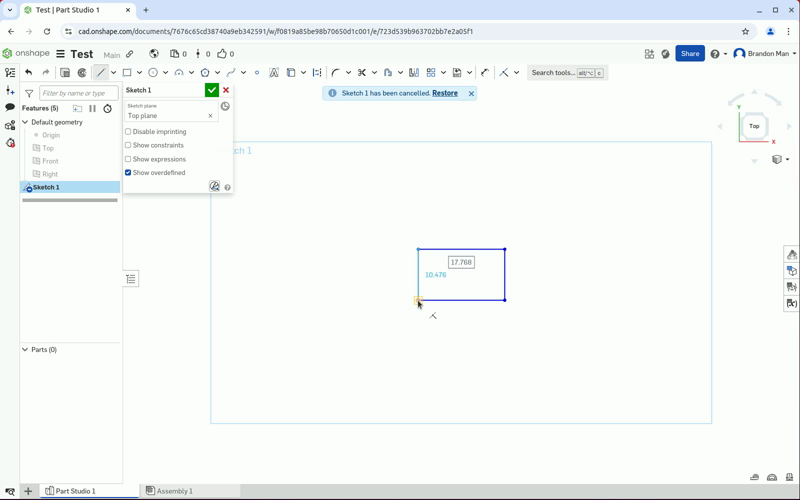
mouse_move(445, 286)
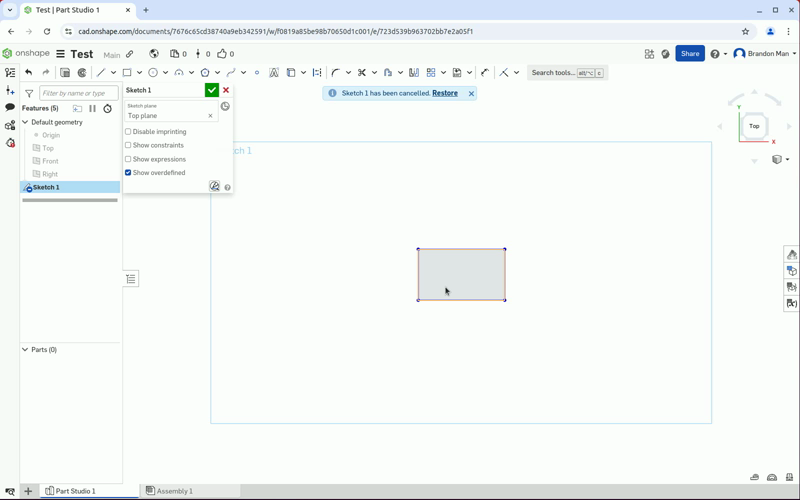
click(445, 286)
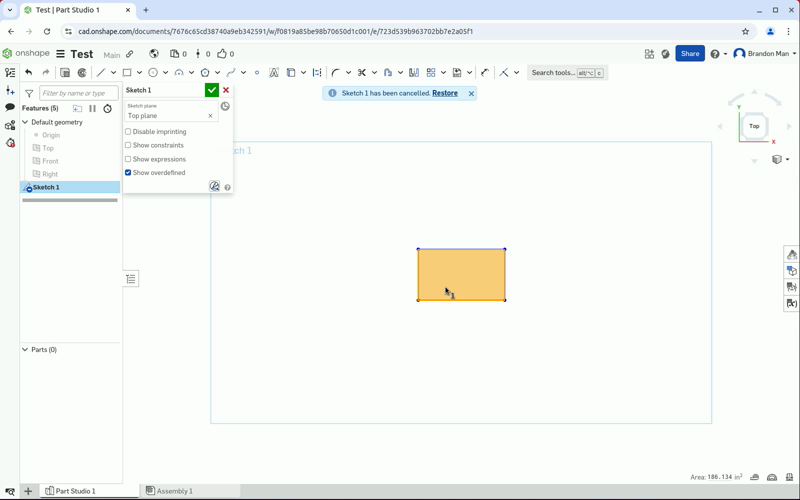
mouse_move(73, 352)
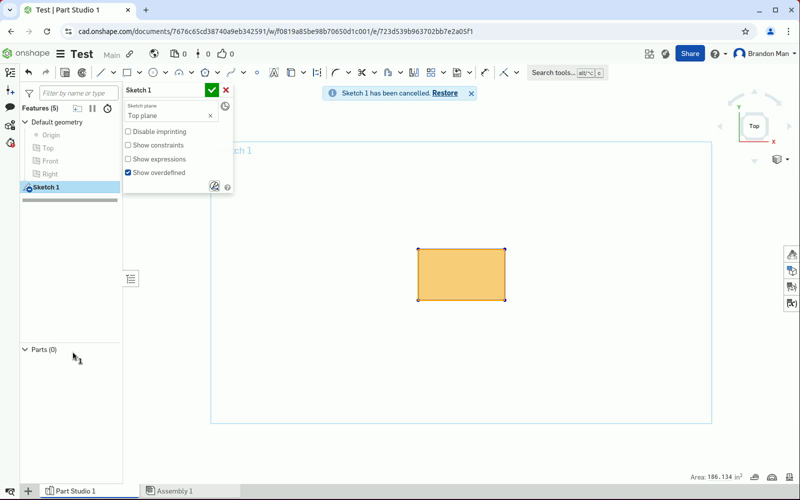
key(shift+y)
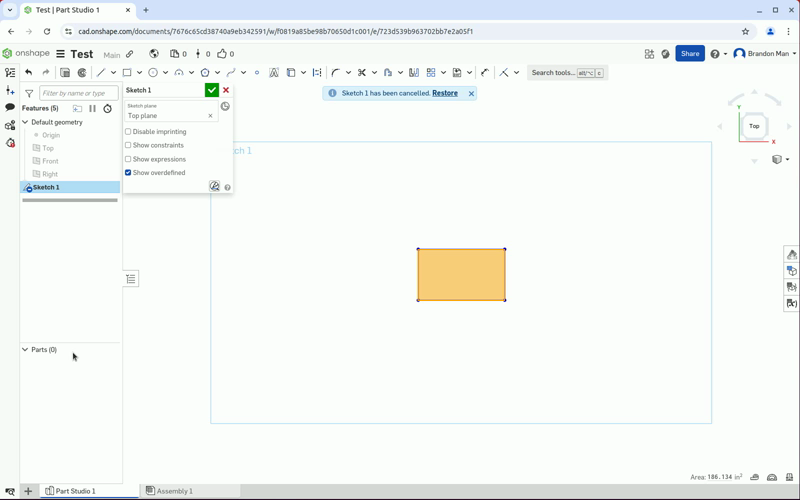
key(shift+e)
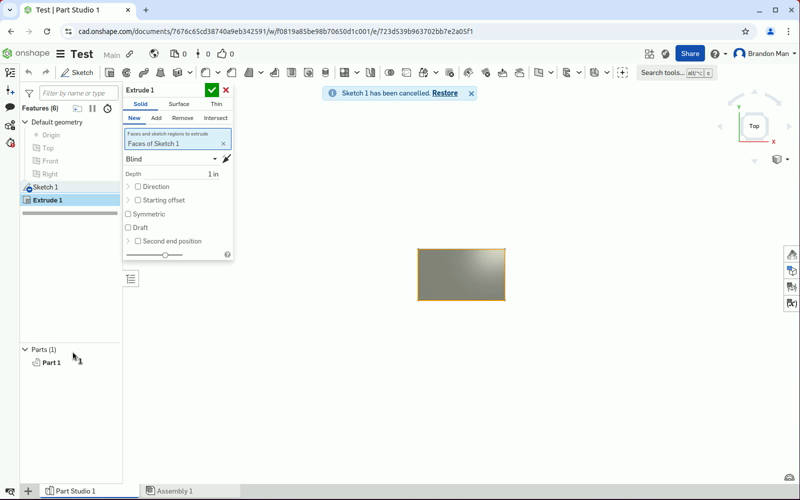
mouse_move(143, 106)
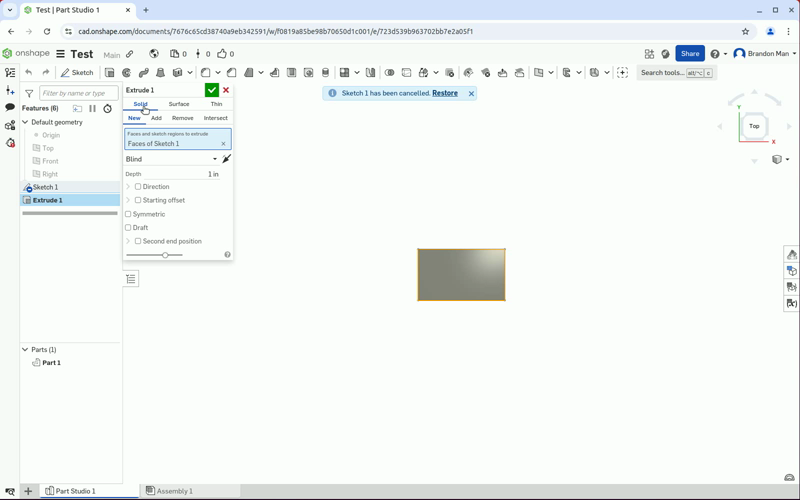
click(143, 106)
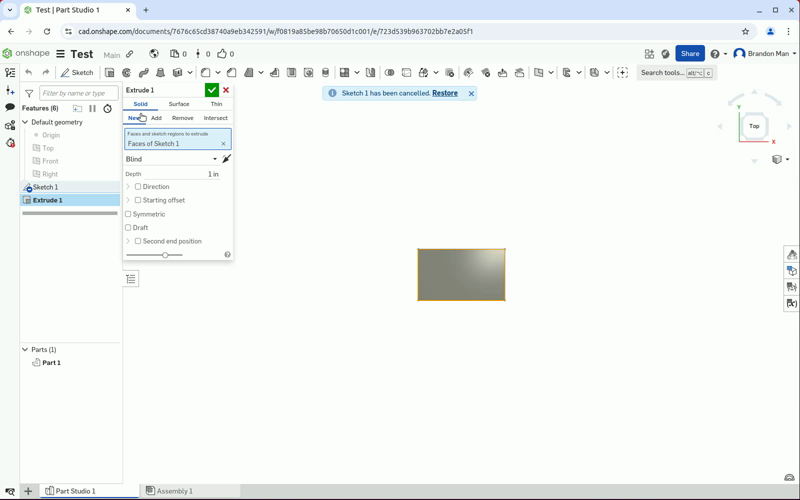
mouse_move(137, 120)
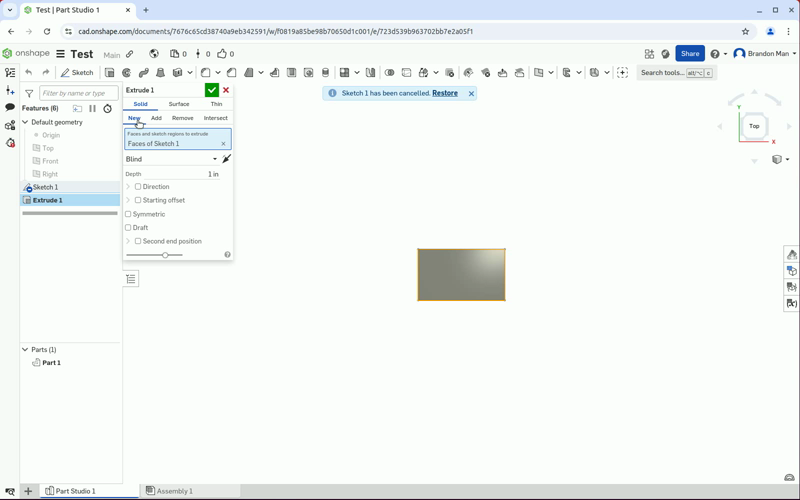
click(137, 120)
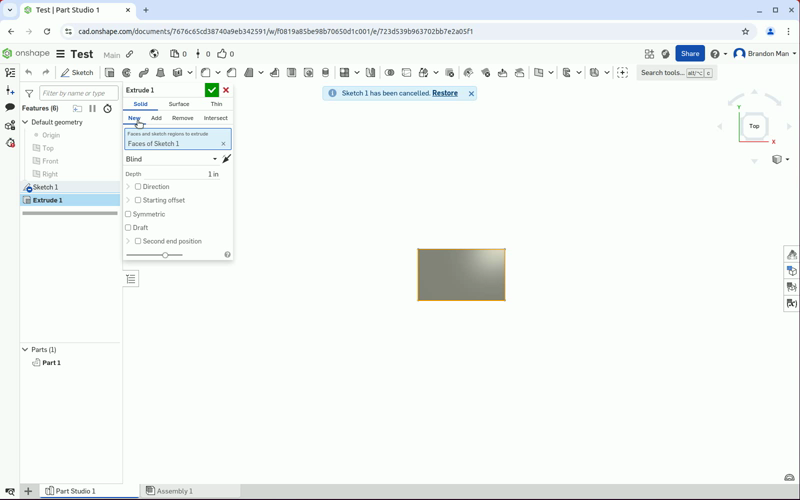
key(tab, 4)
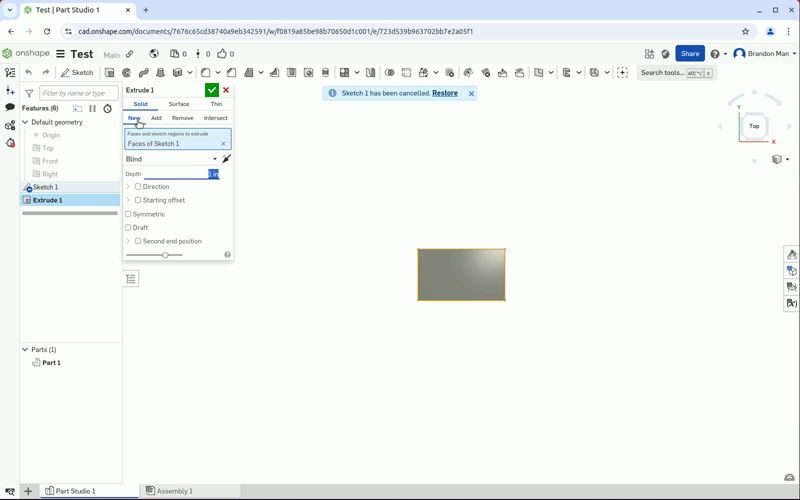
text(2.166)
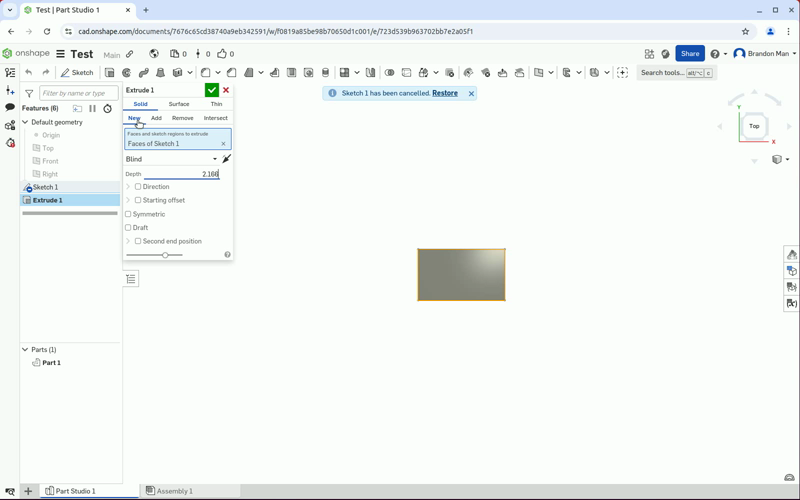
key(enter)
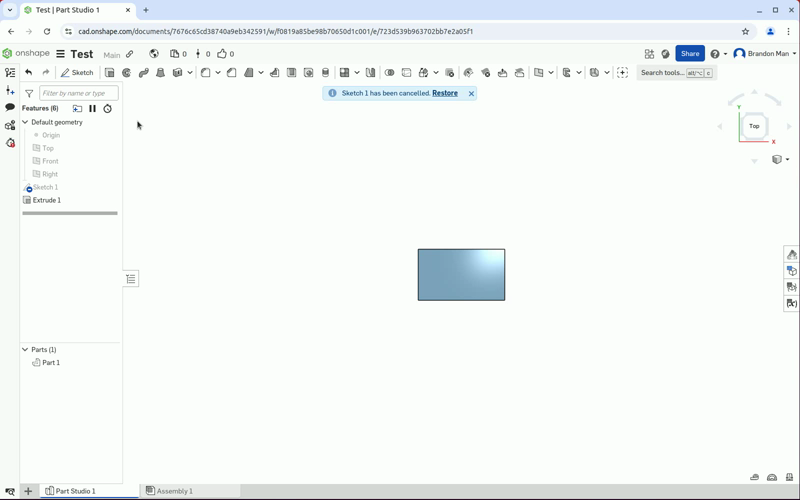
key(shift+h)
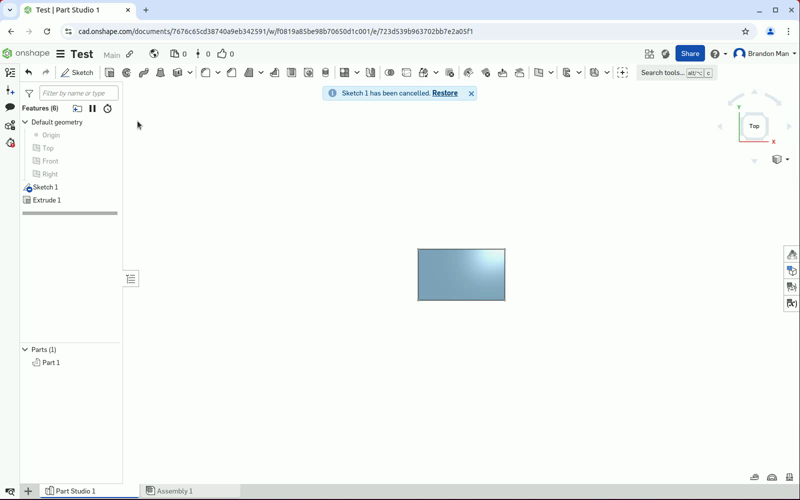
key(shift+h)
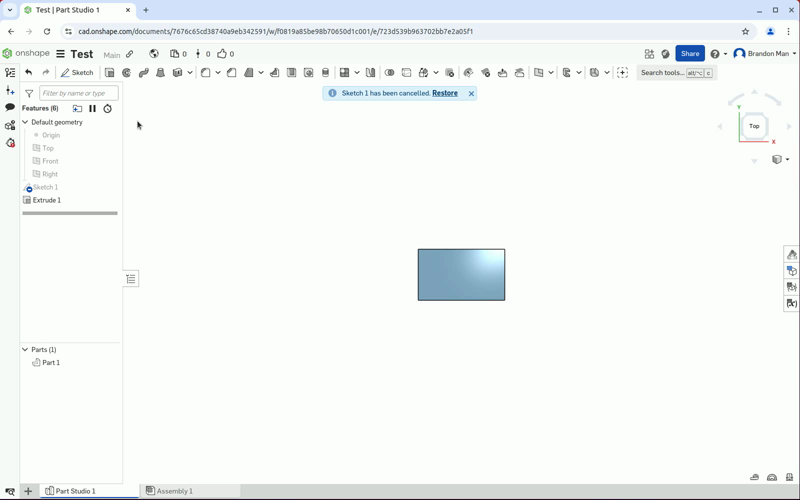
mouse_move(73, 189)
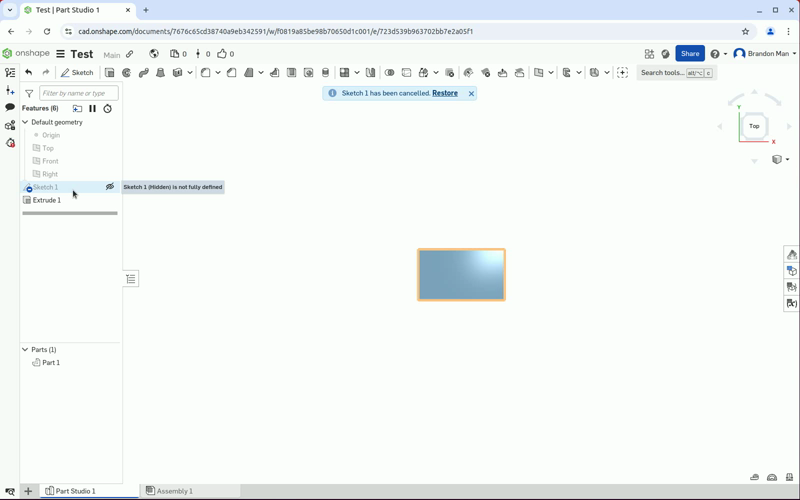
click(73, 189)
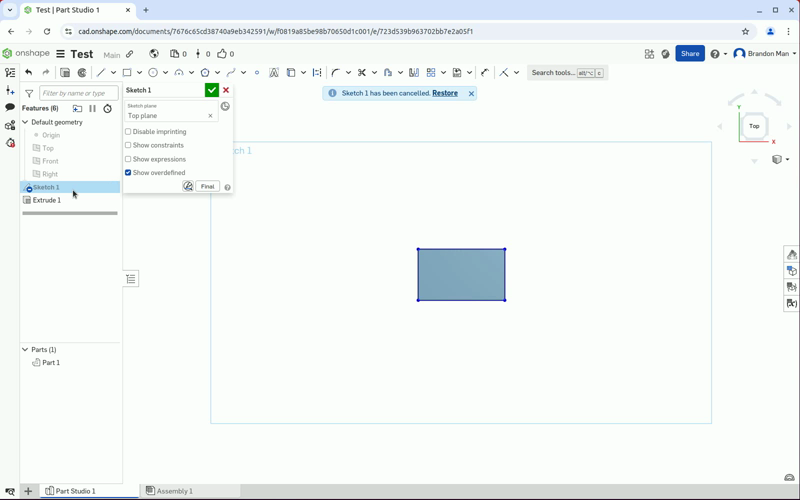
mouse_move(229, 92)
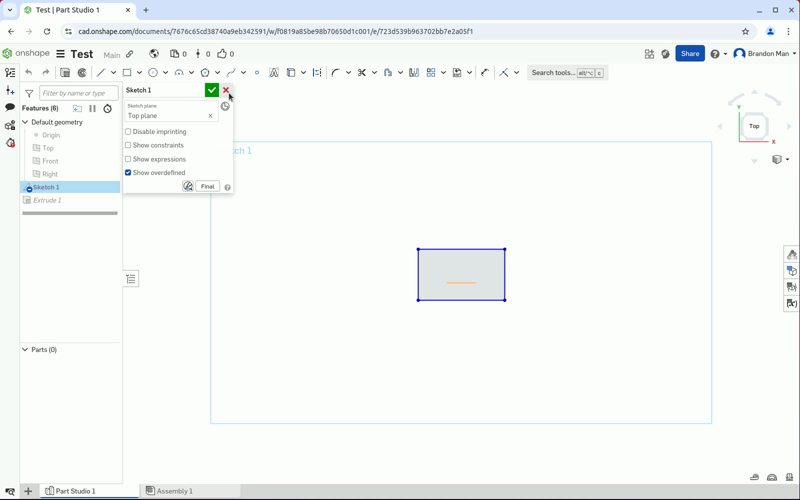
click(229, 92)
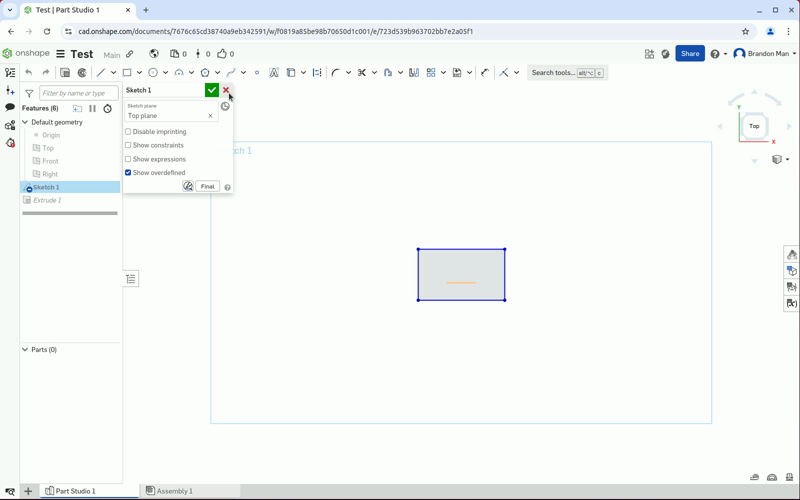
key(shift+s)
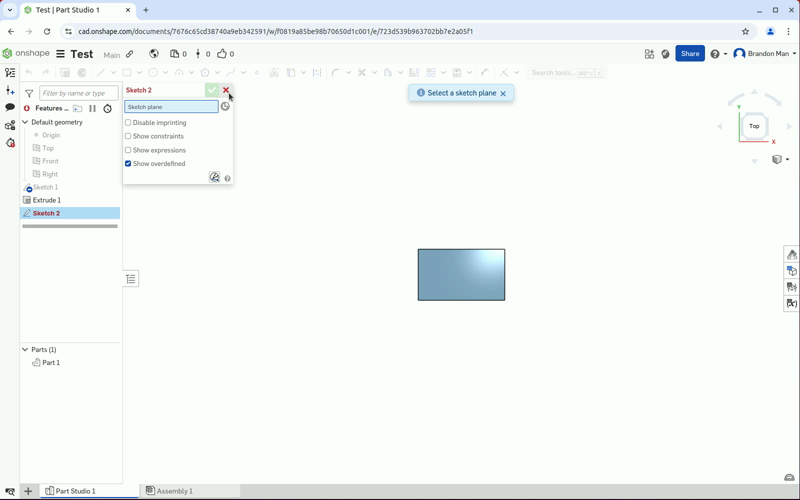
mouse_move(73, 150)
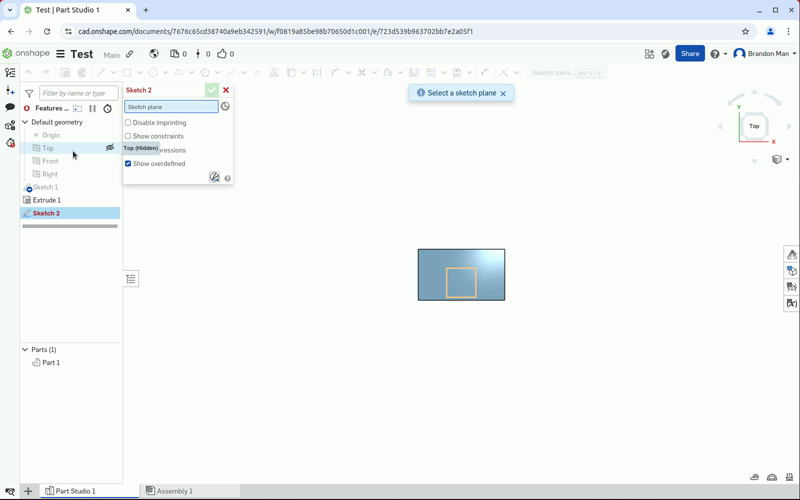
click(73, 150)
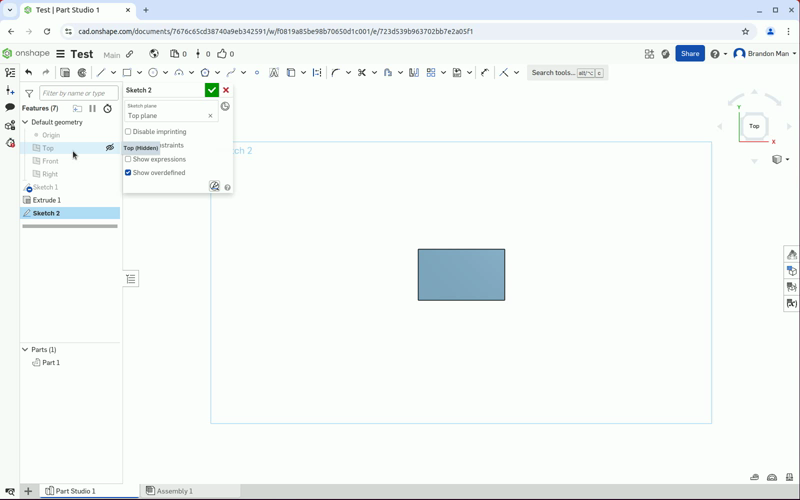
mouse_move(73, 352)
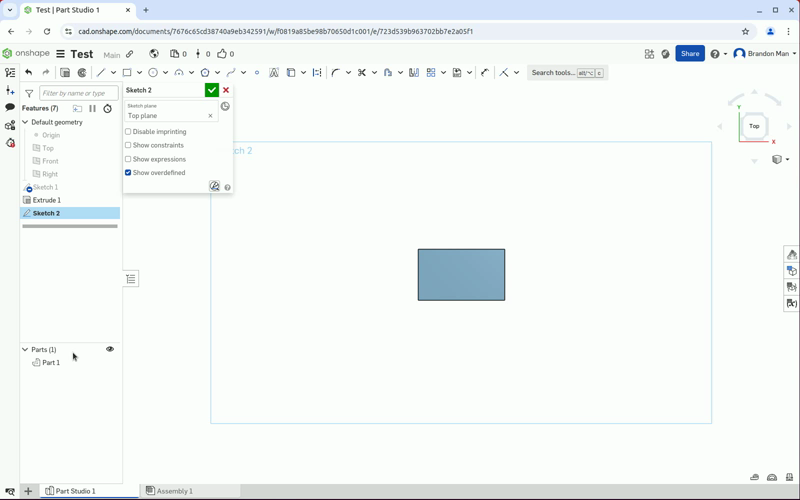
key(y)
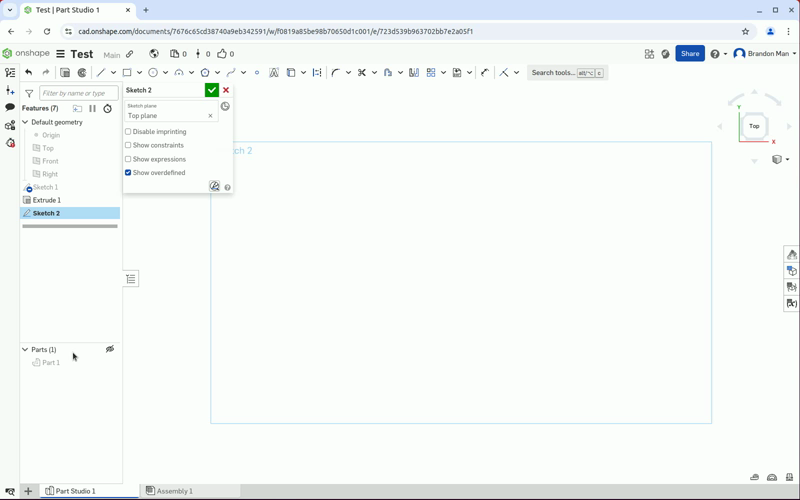
key(l)
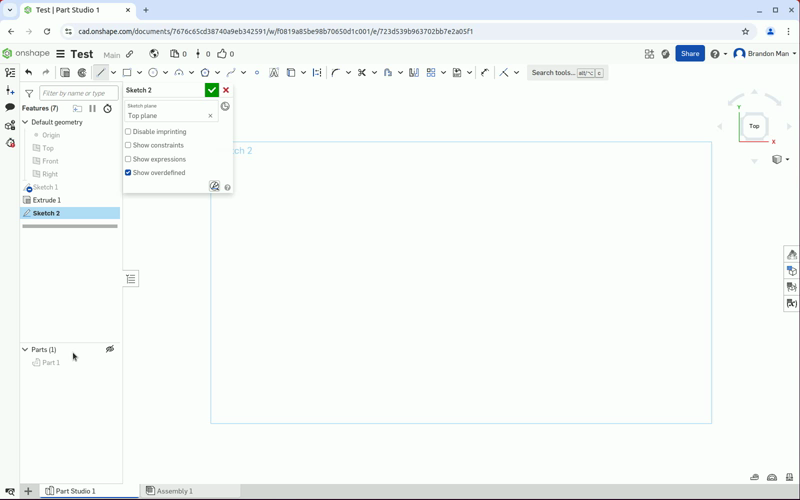
key_down(shift)
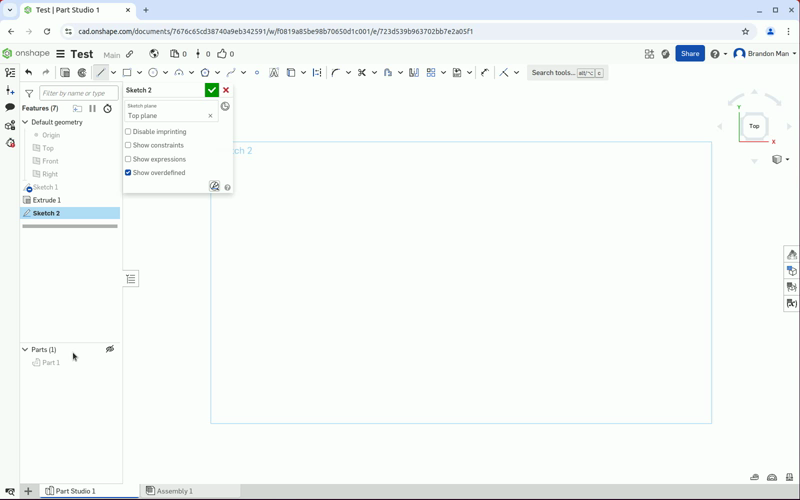
mouse_move(418, 316)
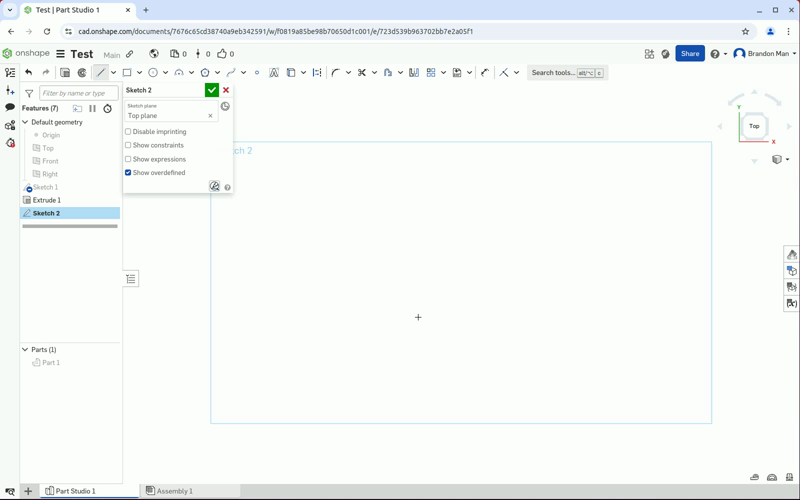
click(418, 316)
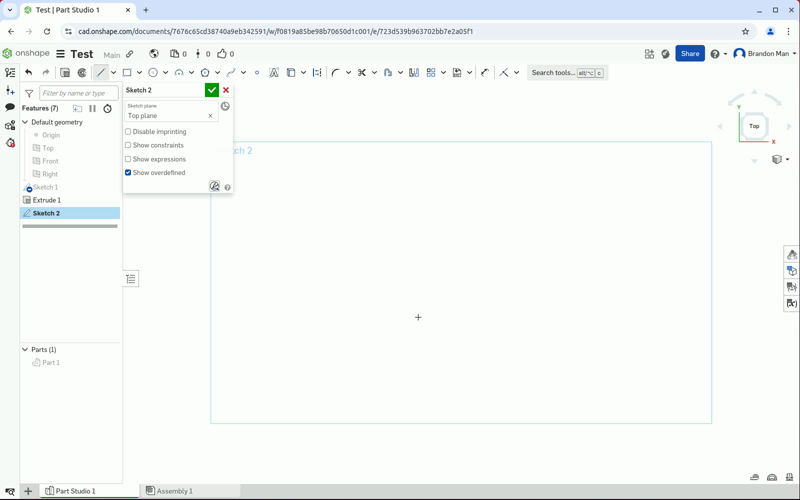
key_up(shift)
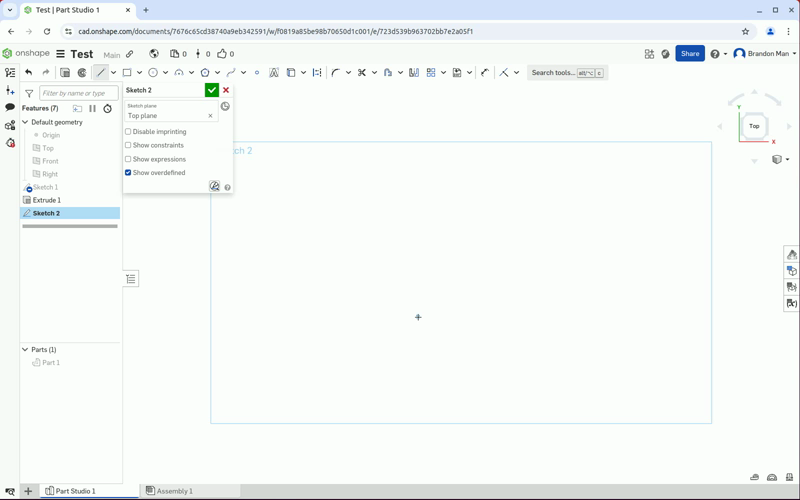
key_down(shift)
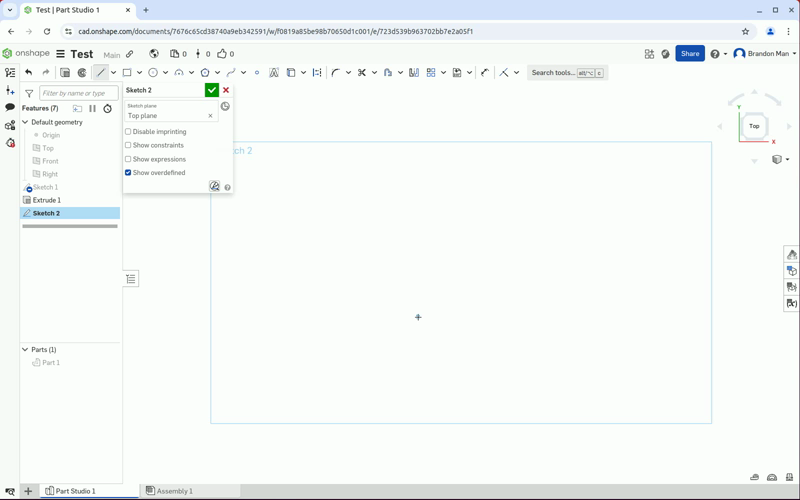
mouse_move(504, 316)
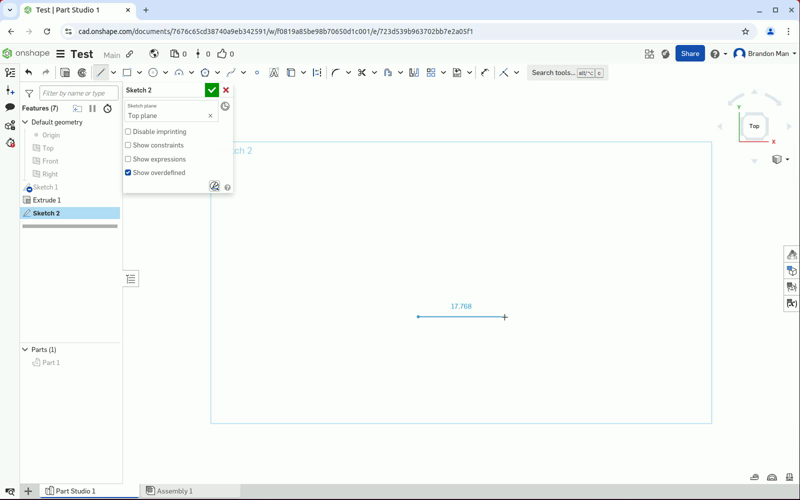
click(504, 316)
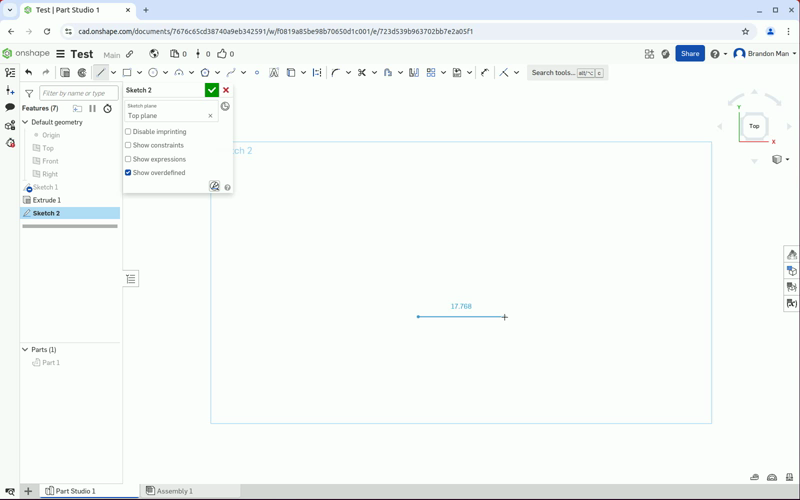
key_up(shift)
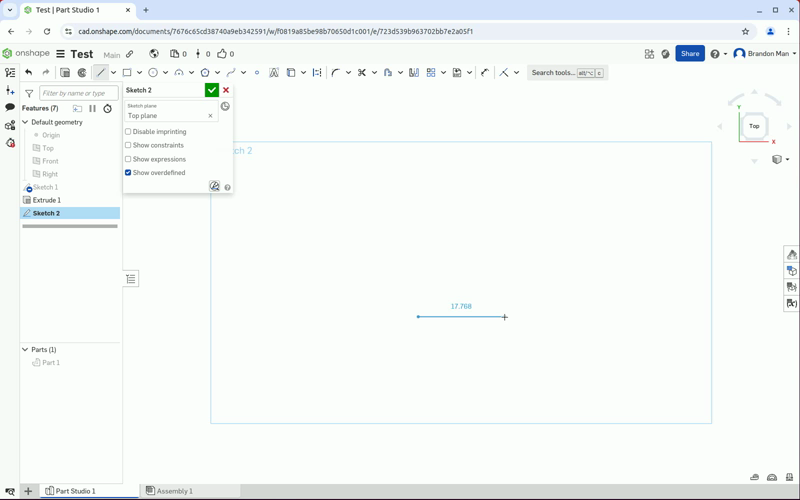
key_down(shift)
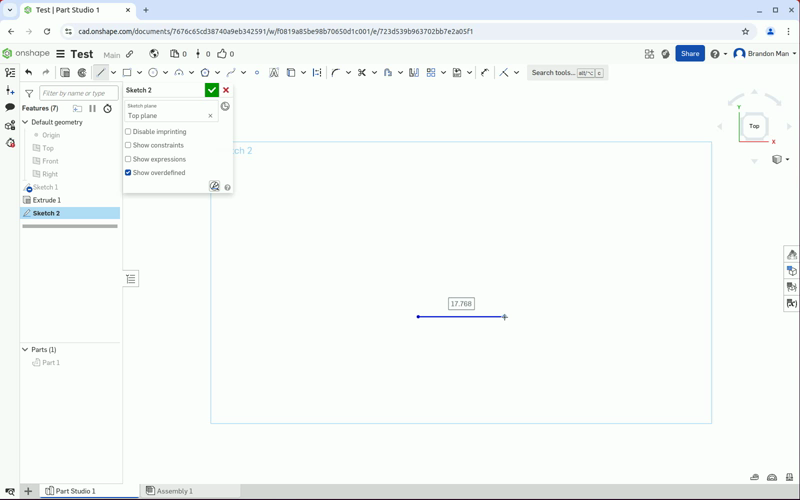
mouse_move(534, 316)
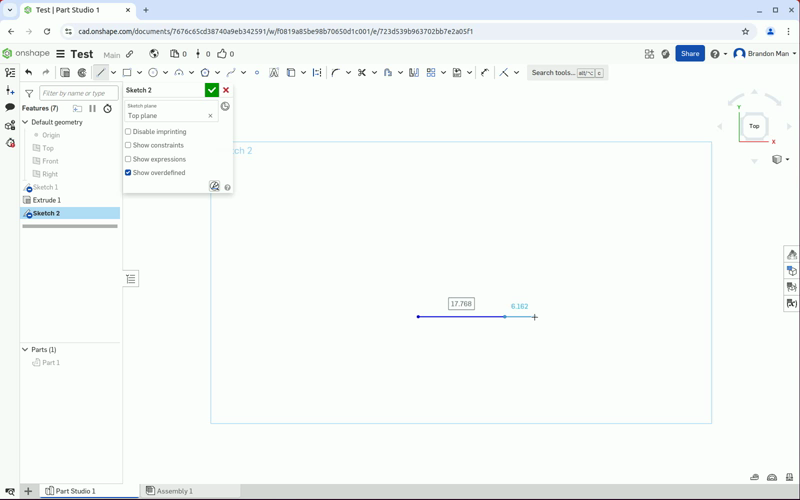
mouse_move(504, 299)
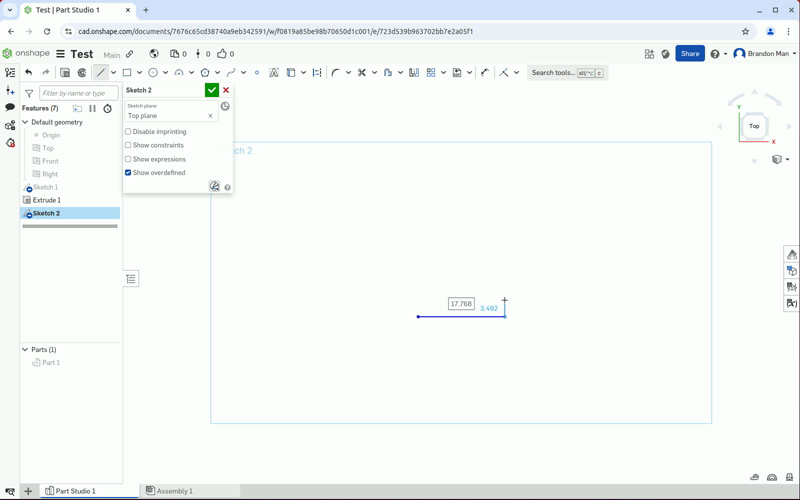
click(504, 299)
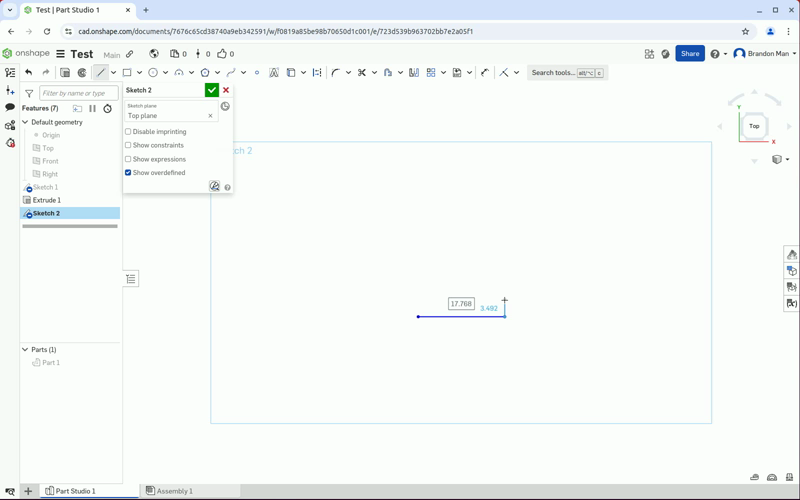
key_up(shift)
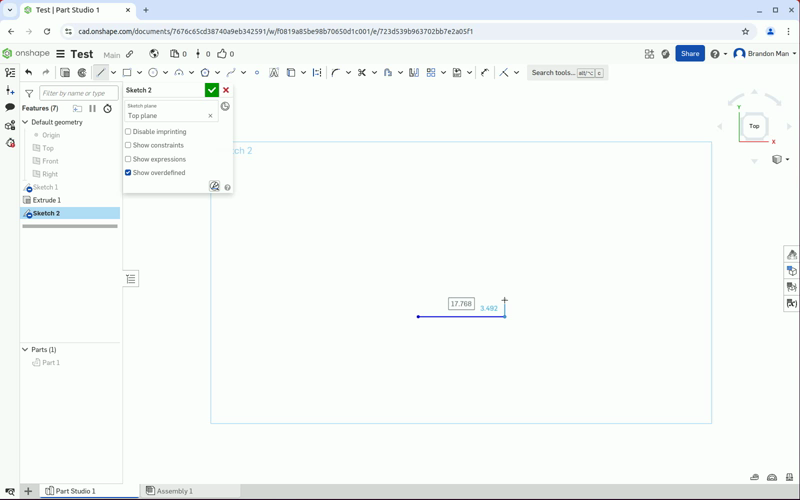
key_down(shift)
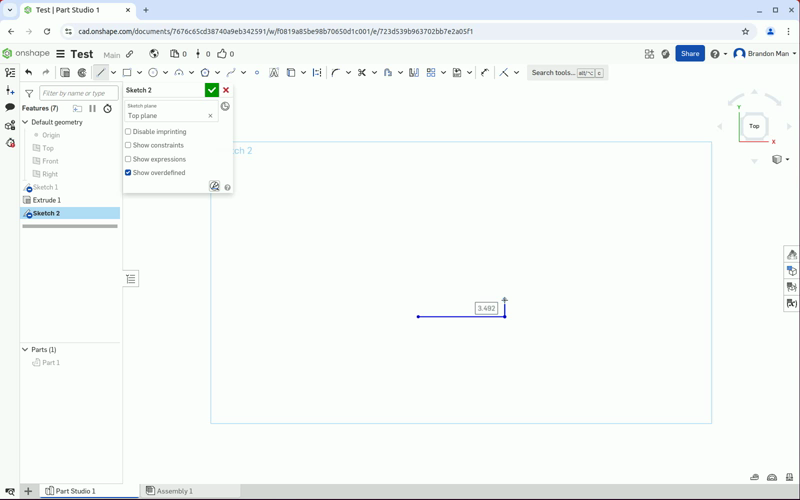
mouse_move(418, 299)
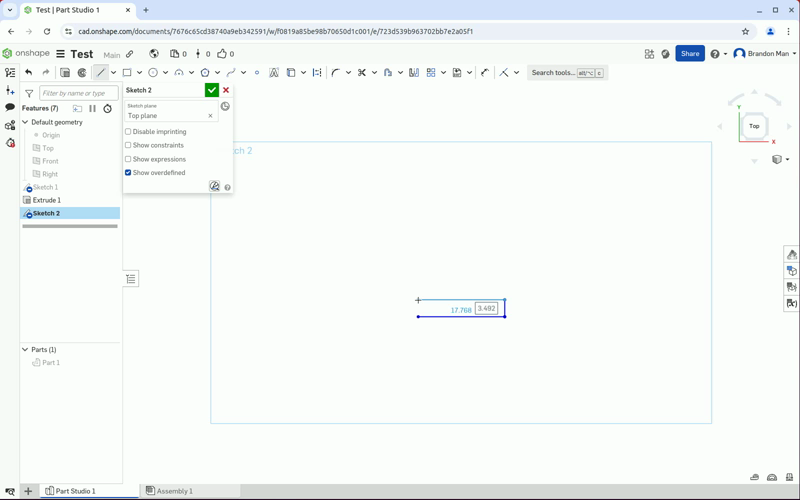
click(418, 299)
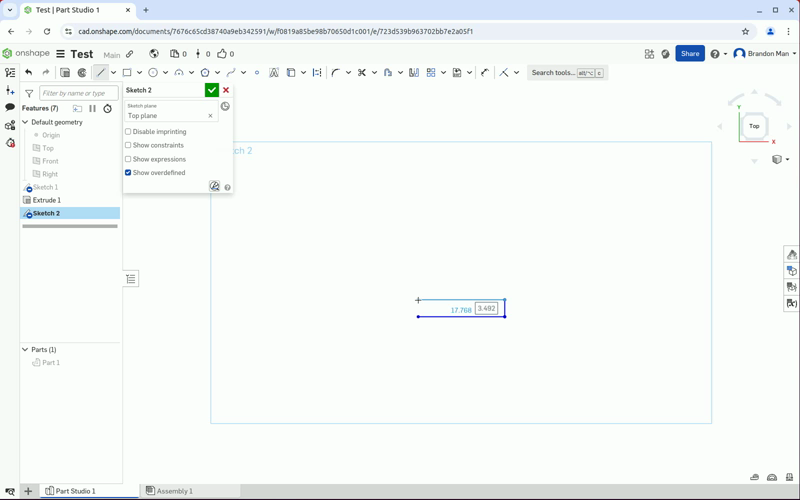
key_up(shift)
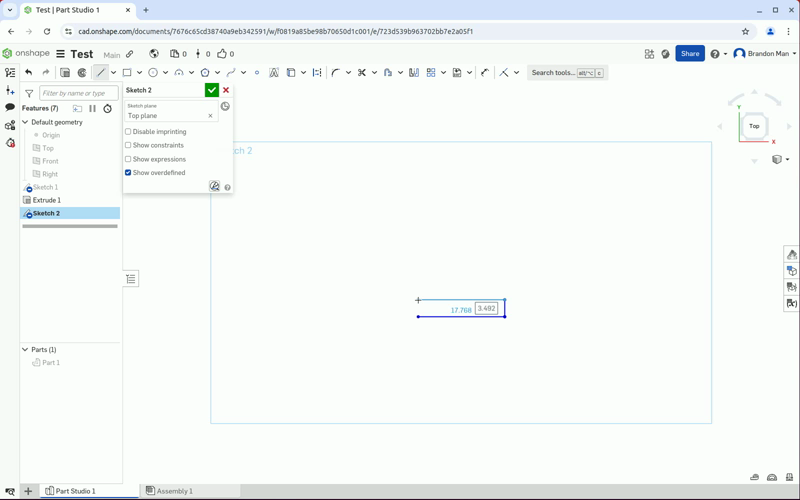
mouse_move(448, 299)
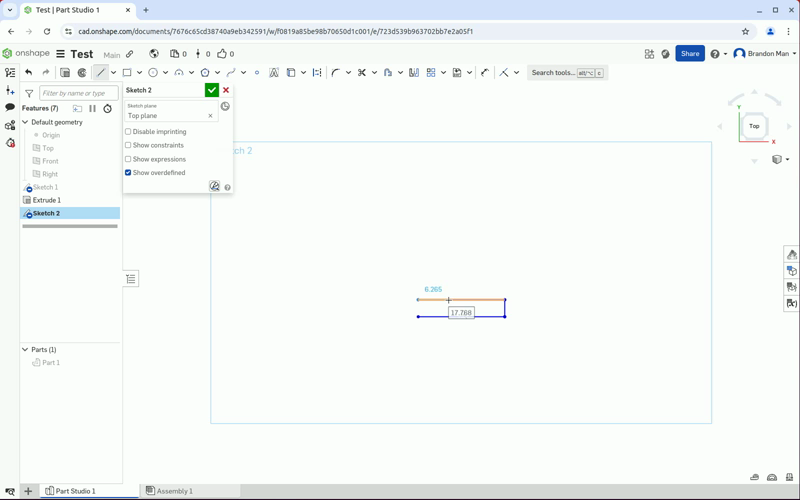
key_down(shift)
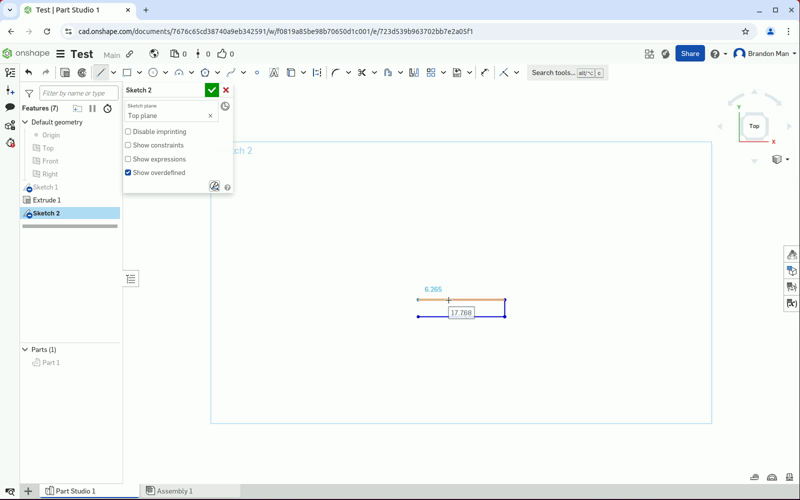
mouse_move(418, 316)
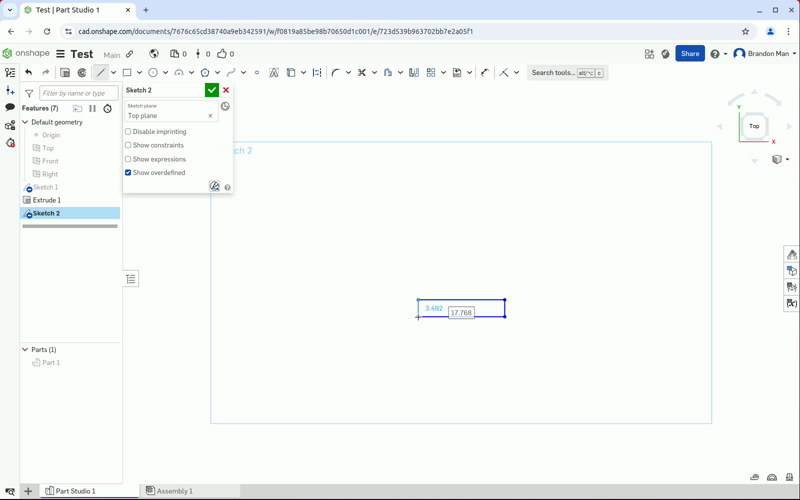
key_up(shift)
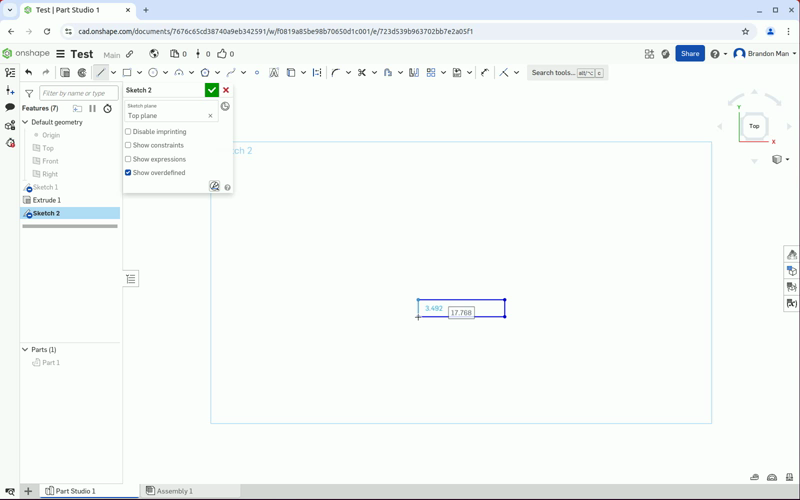
click(418, 316)
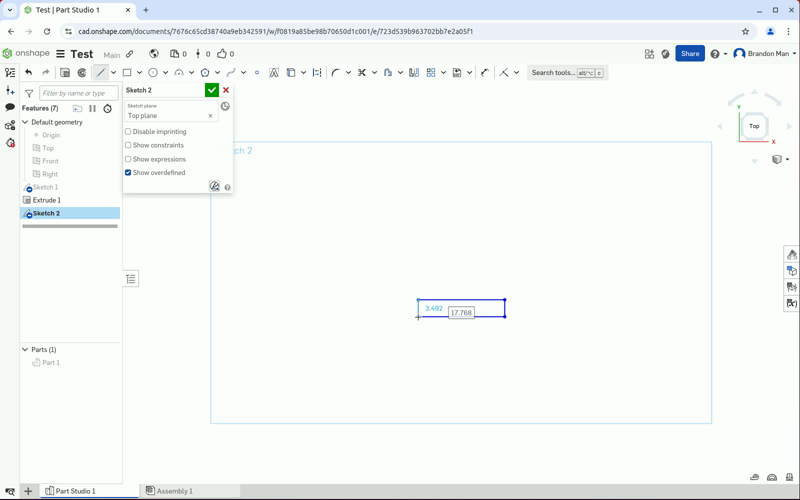
key(esc)
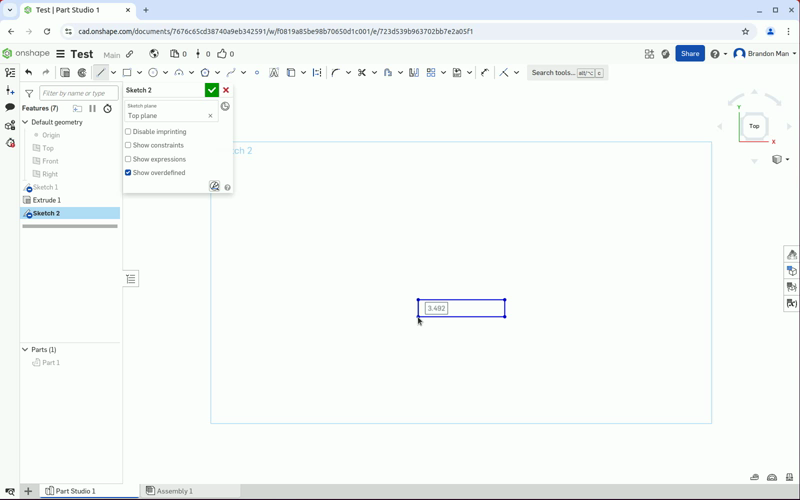
mouse_move(485, 303)
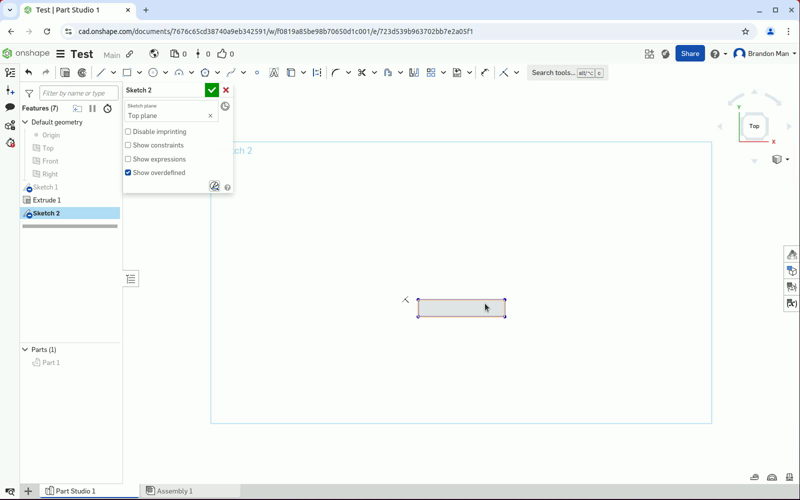
scroll(6)
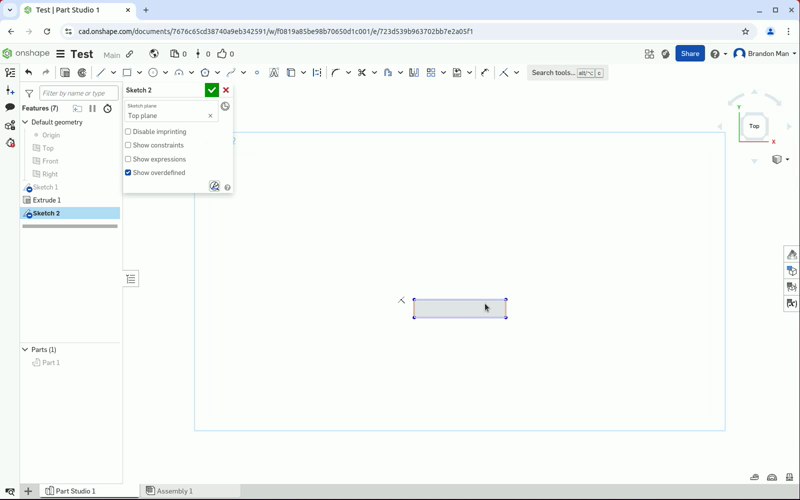
scroll(6)
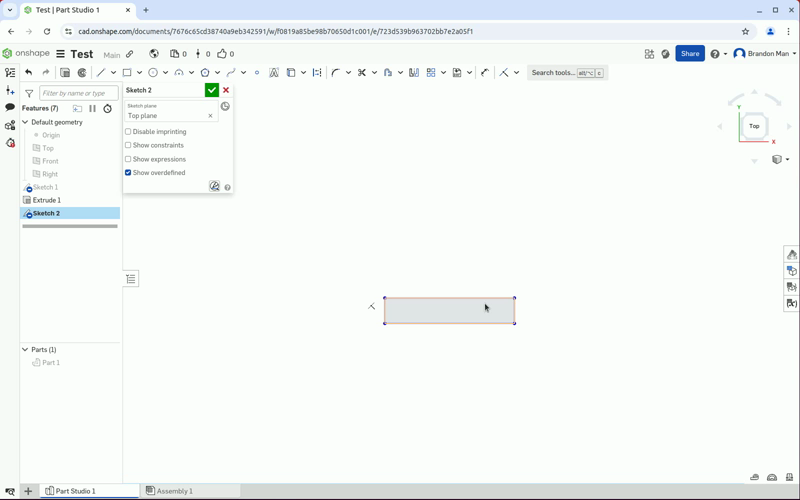
scroll(6)
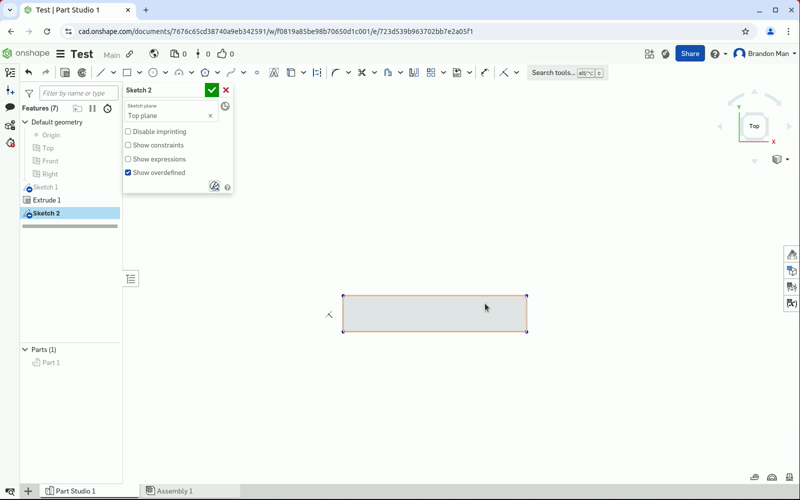
scroll(6)
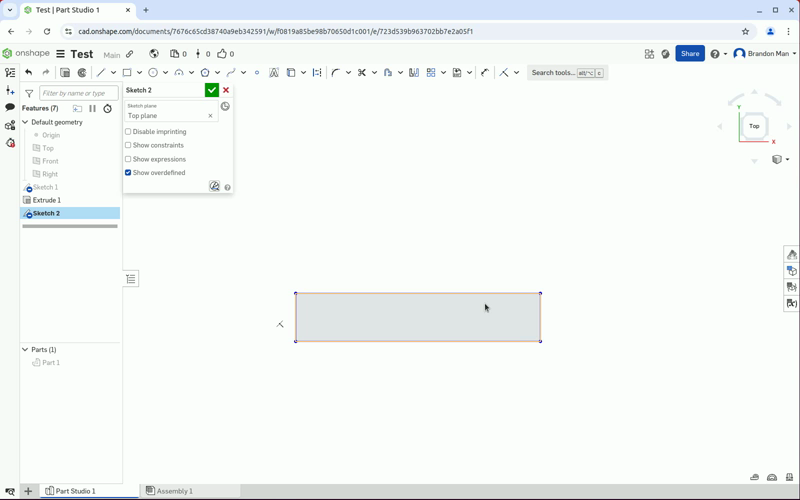
scroll(6)
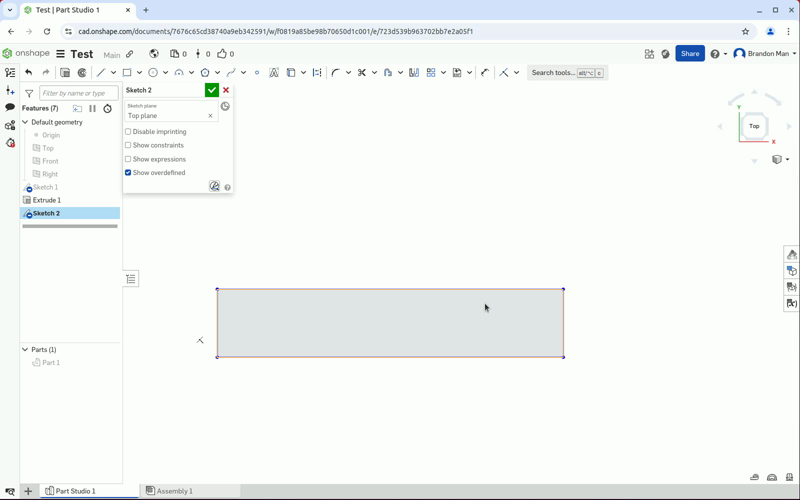
scroll(6)
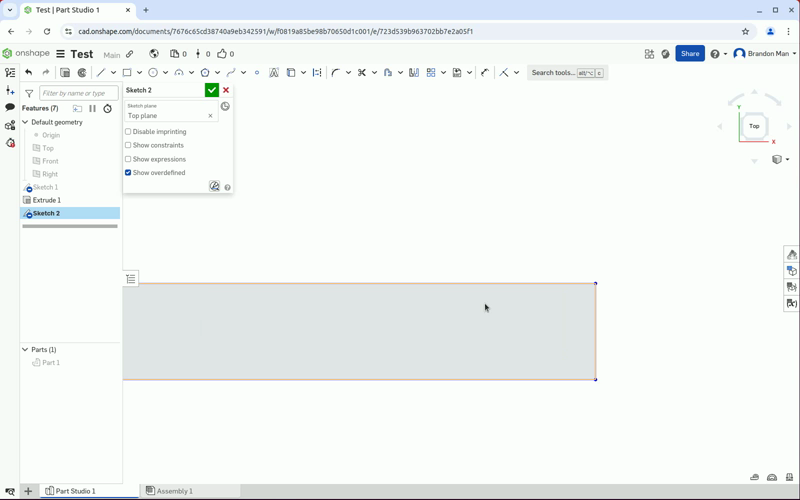
scroll(6)
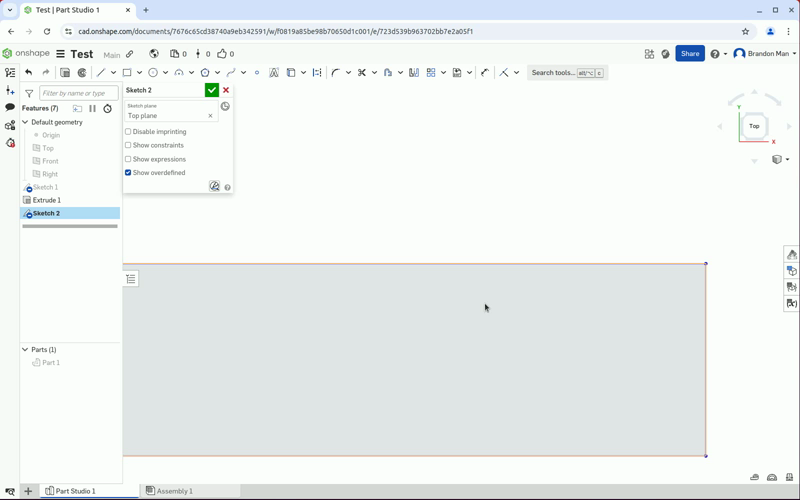
click(485, 303)
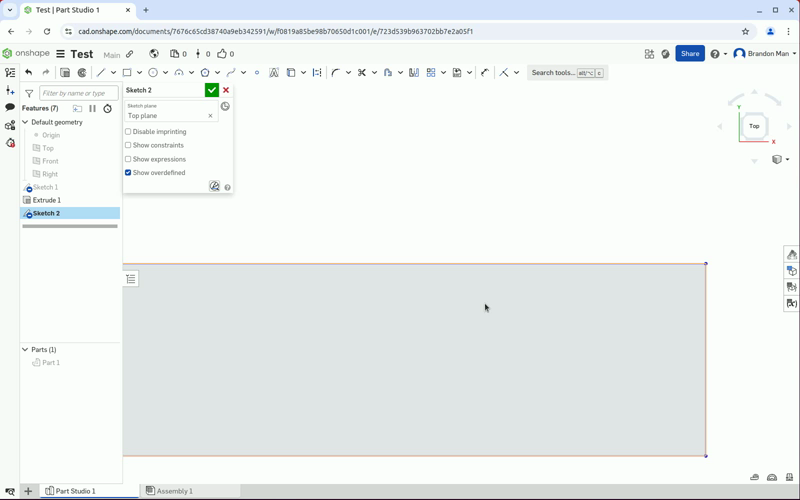
scroll(-6)
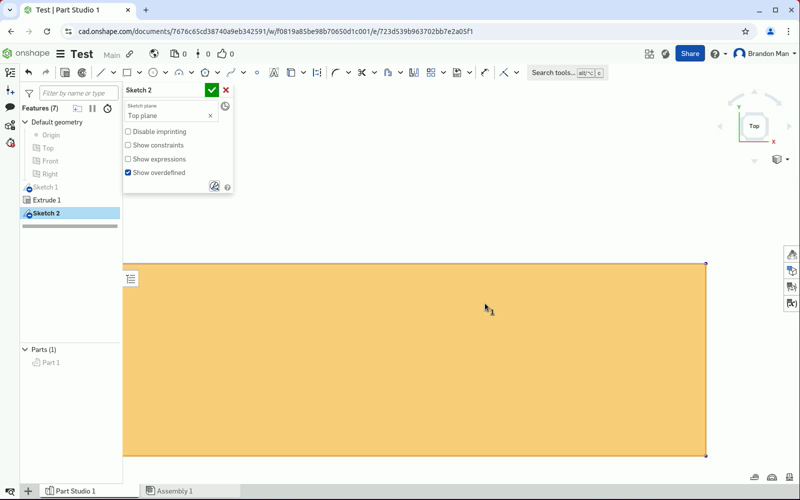
scroll(-6)
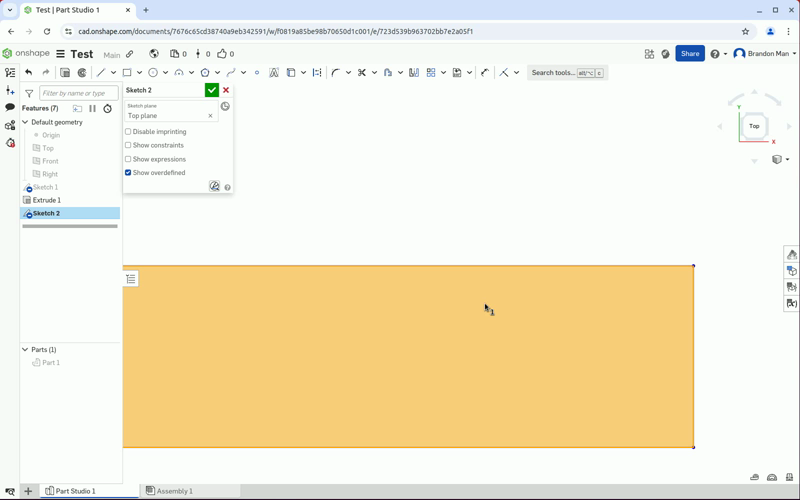
scroll(-6)
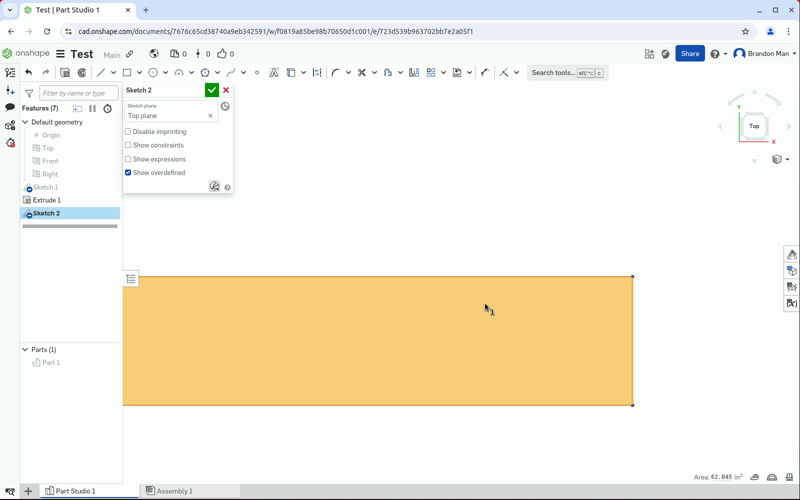
scroll(-6)
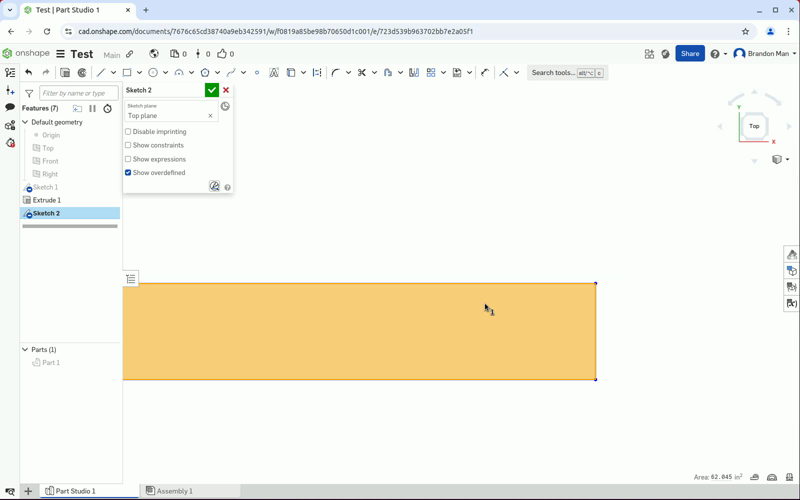
scroll(-6)
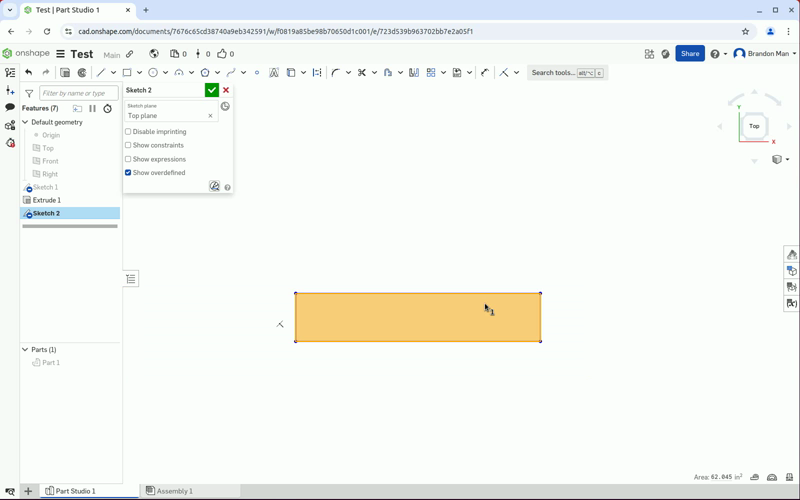
scroll(-6)
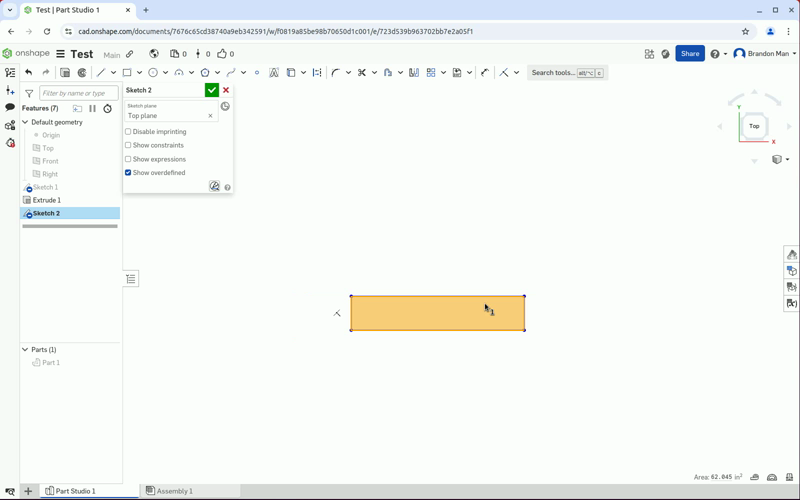
scroll(-6)
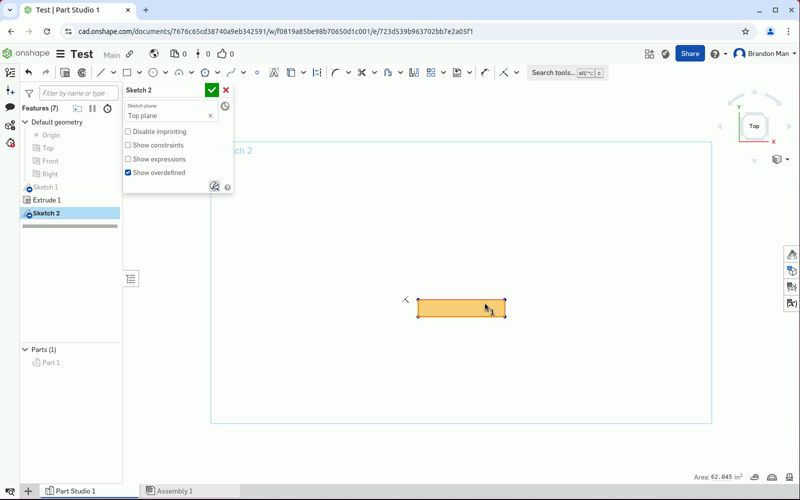
mouse_move(73, 352)
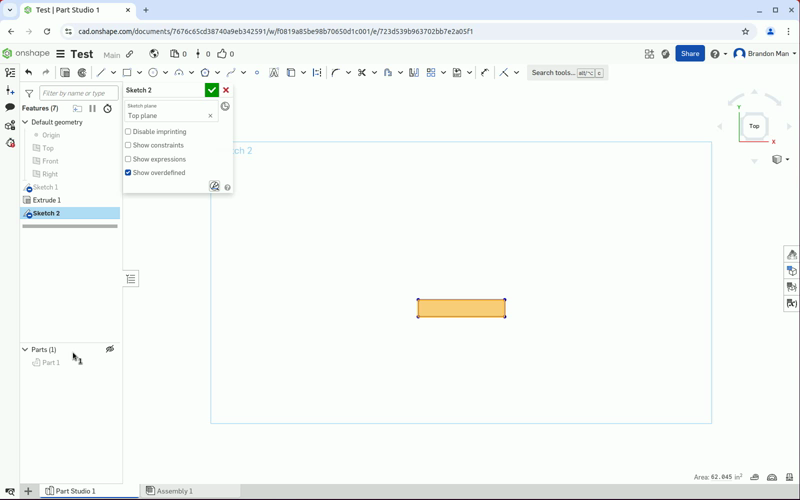
key(shift+y)
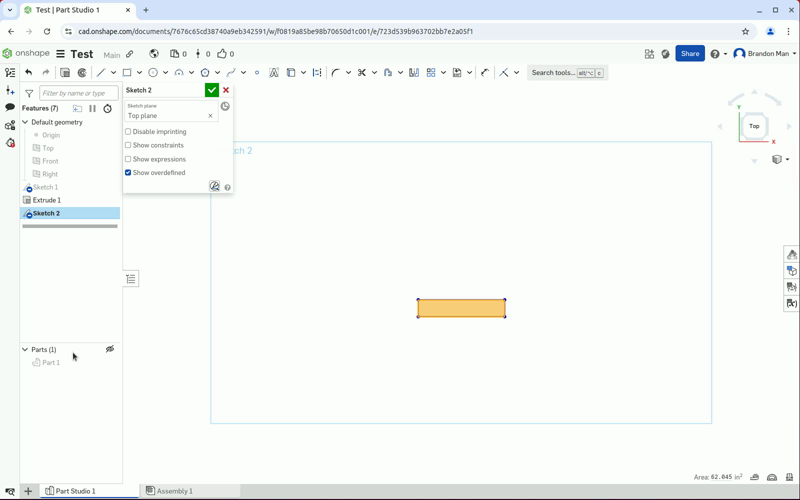
key(shift+e)
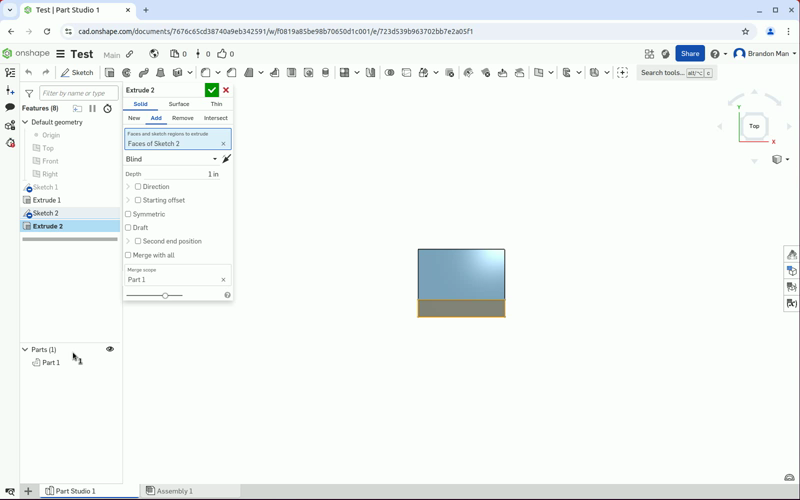
mouse_move(143, 106)
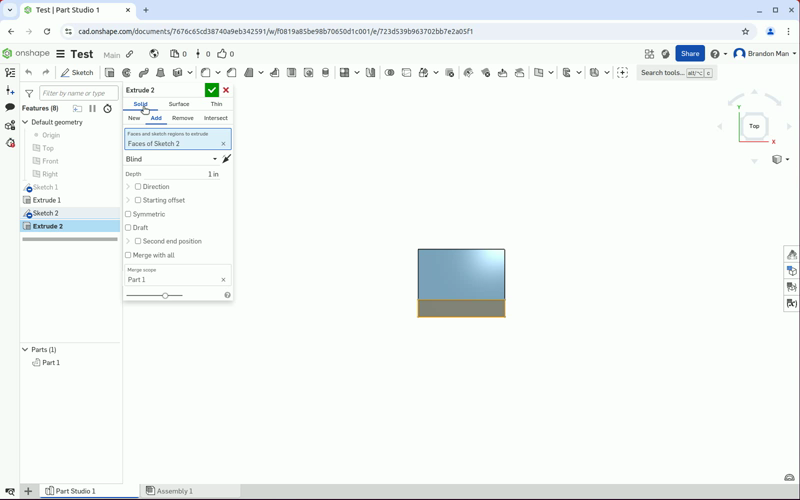
click(143, 106)
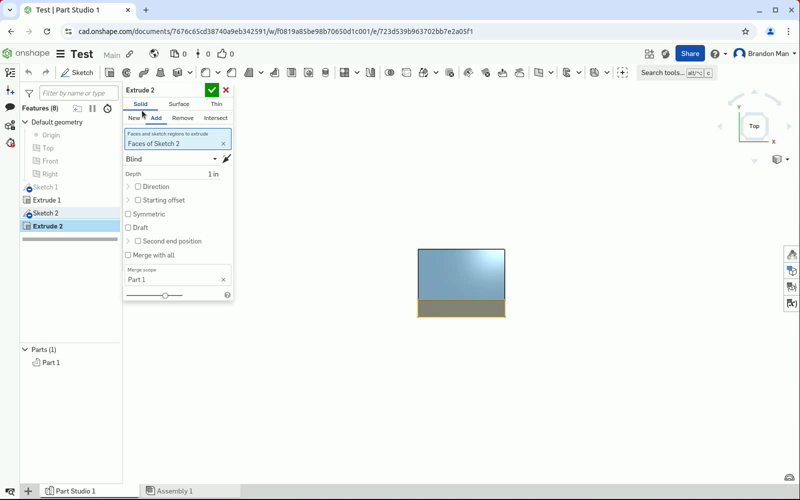
mouse_move(137, 120)
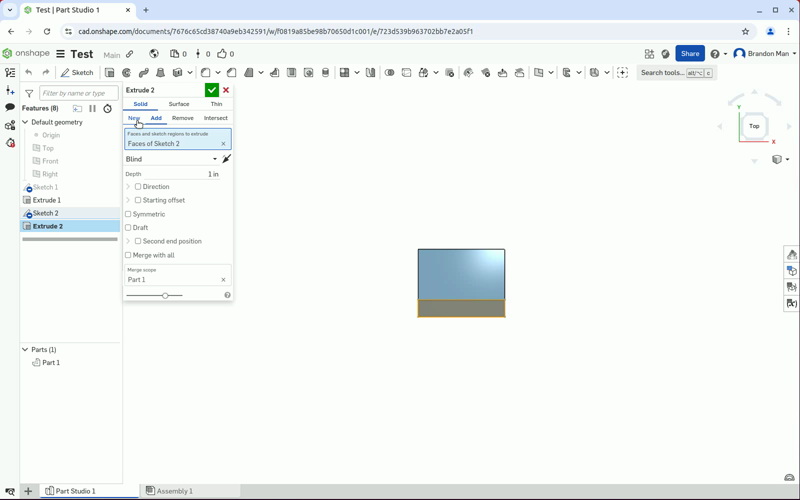
click(137, 120)
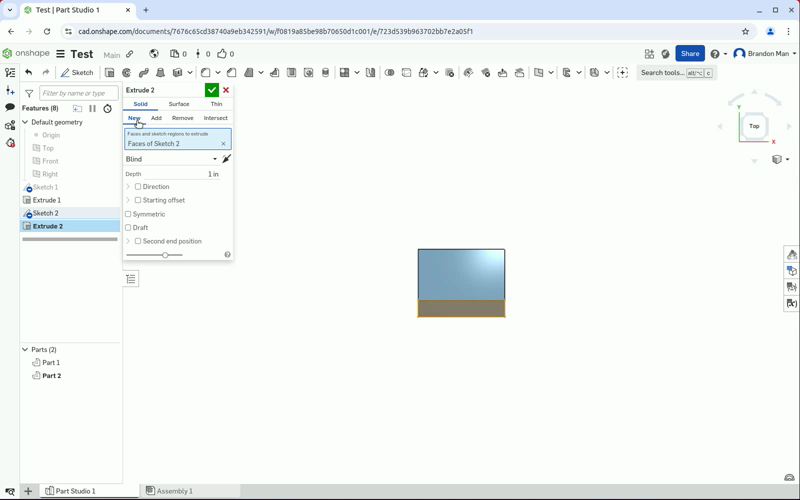
key(tab, 4)
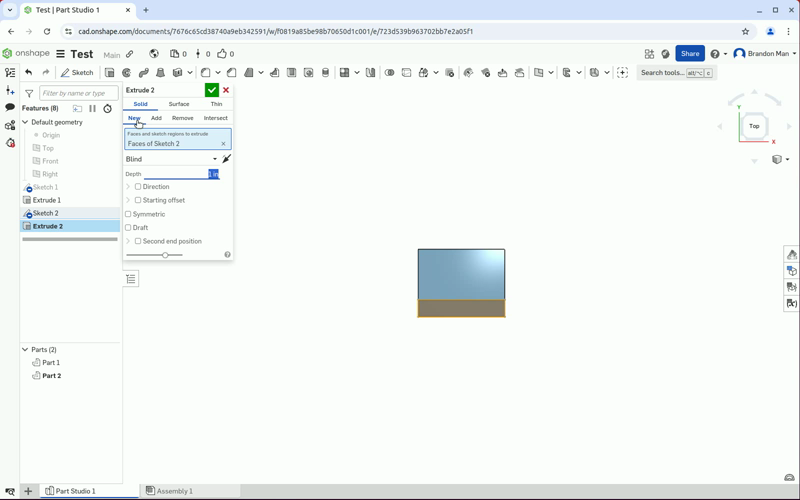
text(2.166)
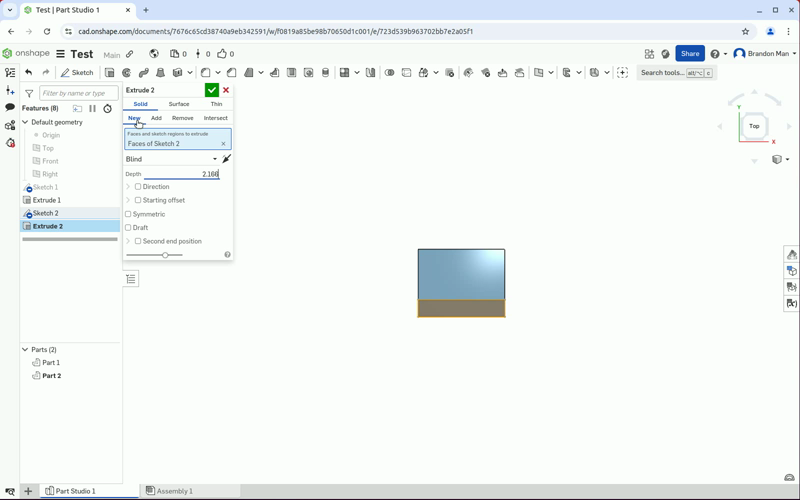
key(enter)
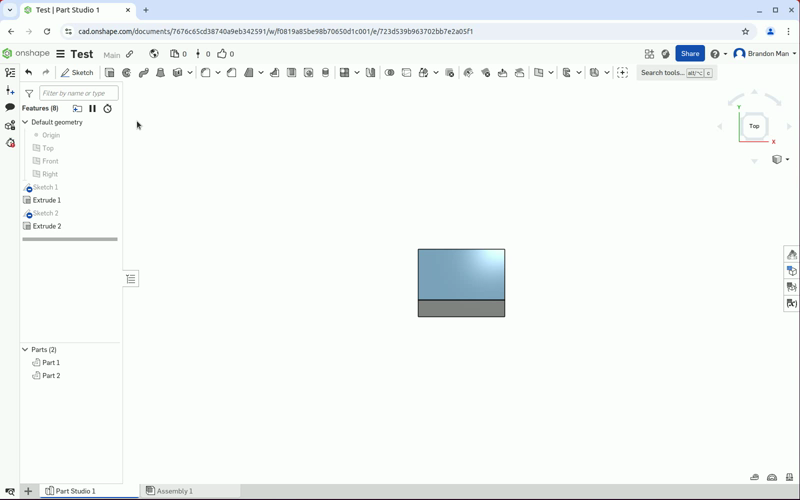
key(shift+h)
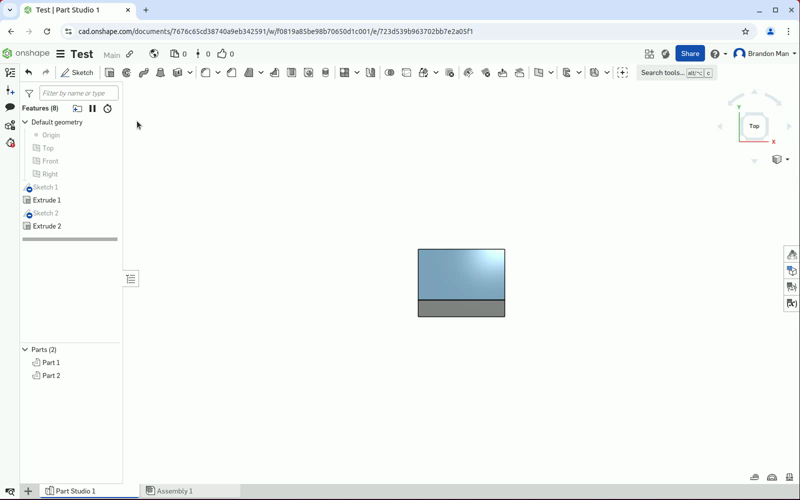
key(shift+h)
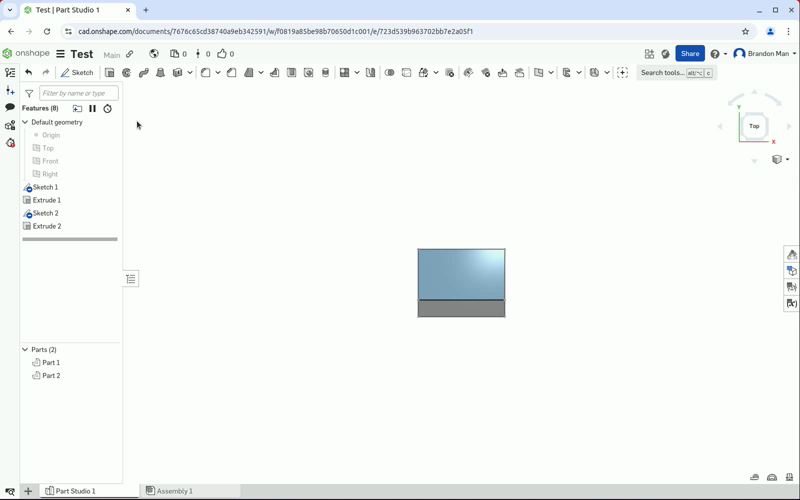
key(shift+7)
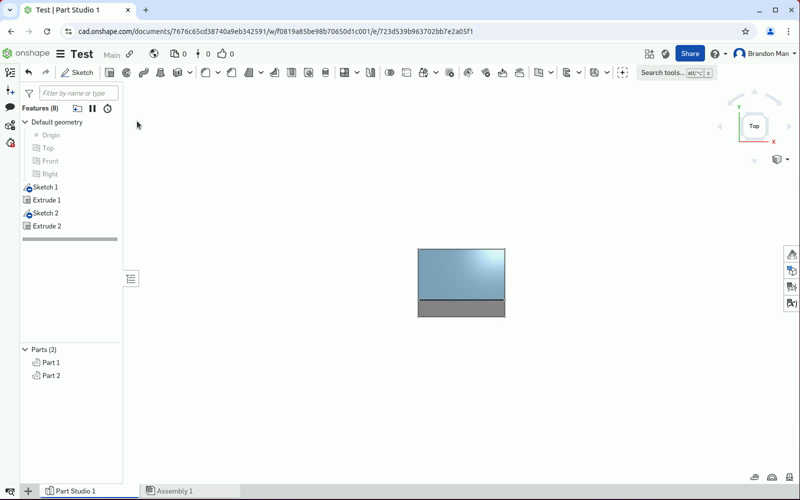
key(up, 3)
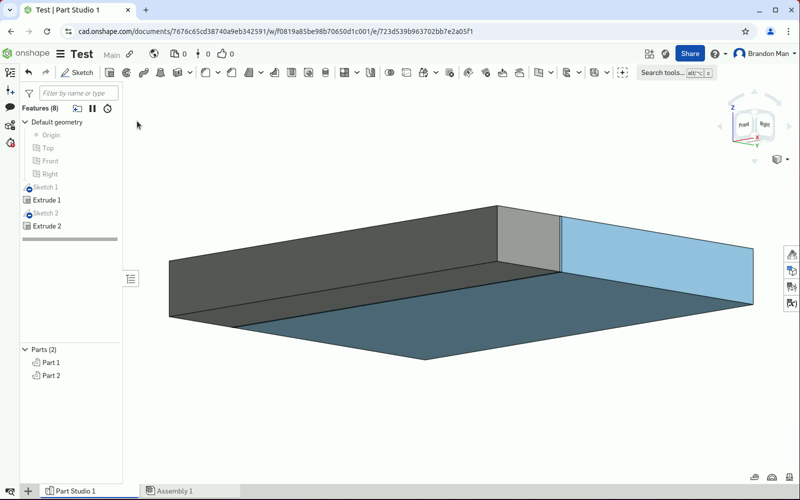
key(left, 3)
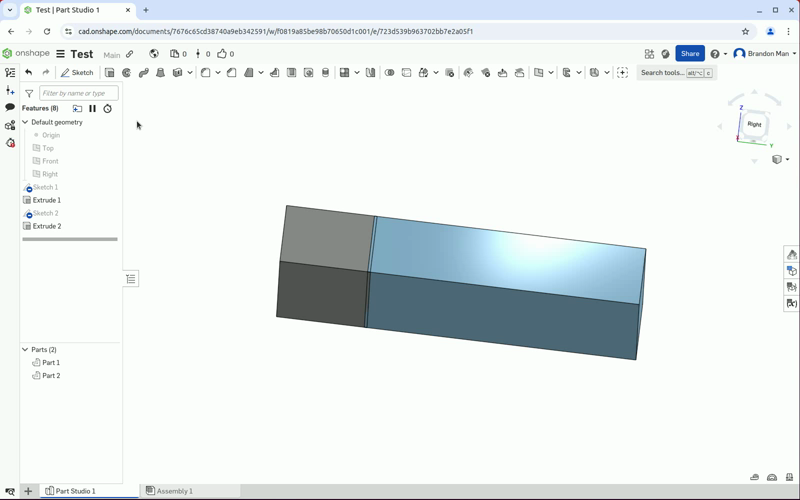
key(right, 3)
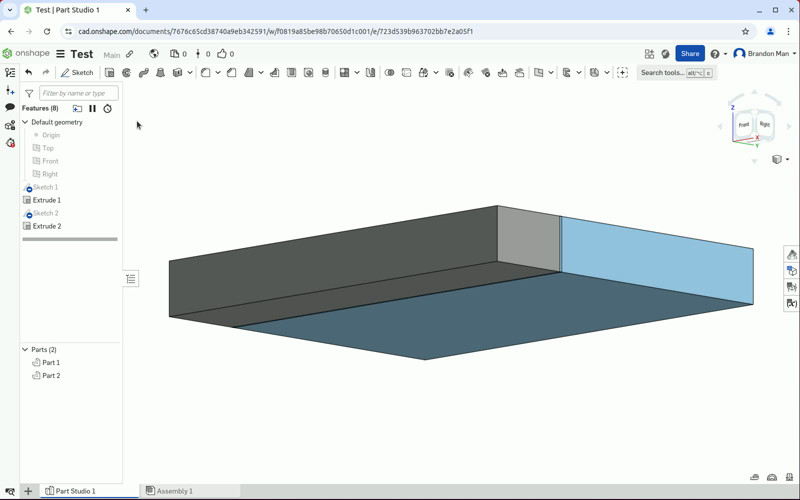
key(down, 3)
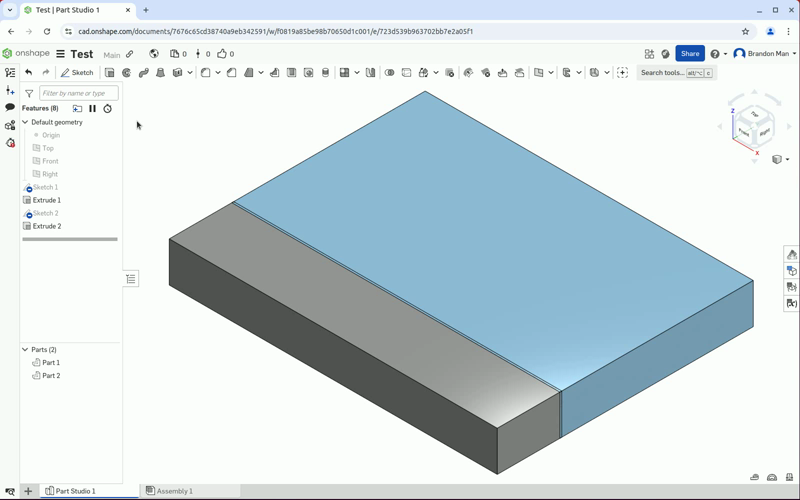
mouse_move(73, 189)
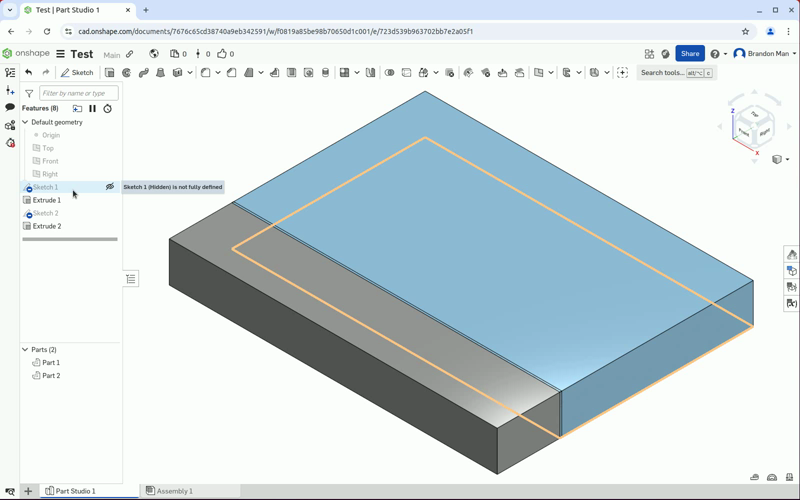
click(73, 189)